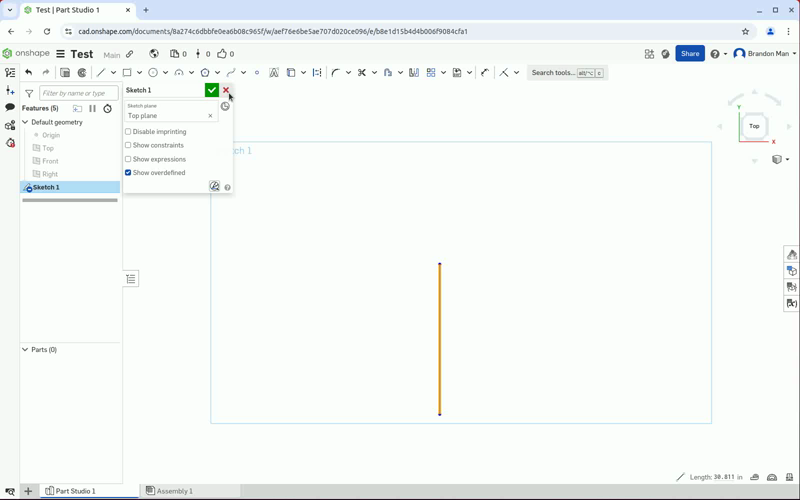
key(shift+h)
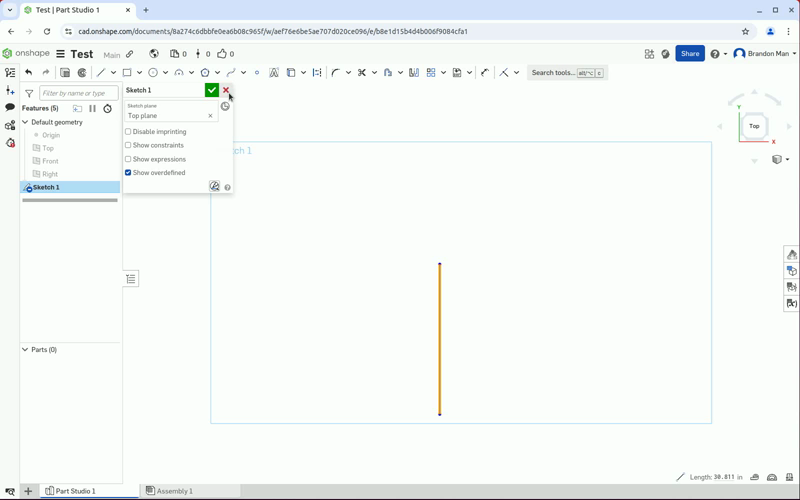
key(shift+s)
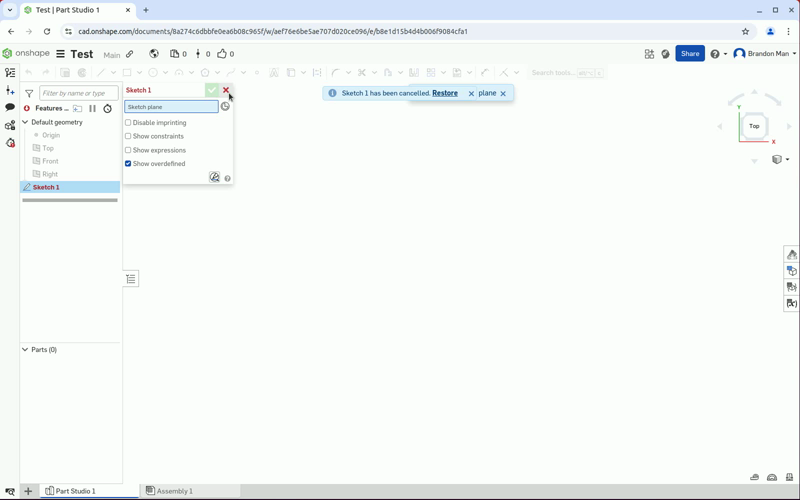
mouse_move(73, 150)
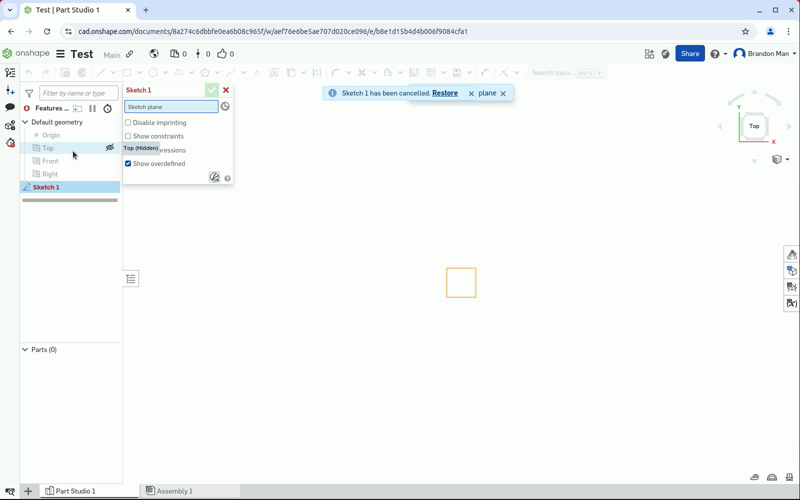
click(73, 150)
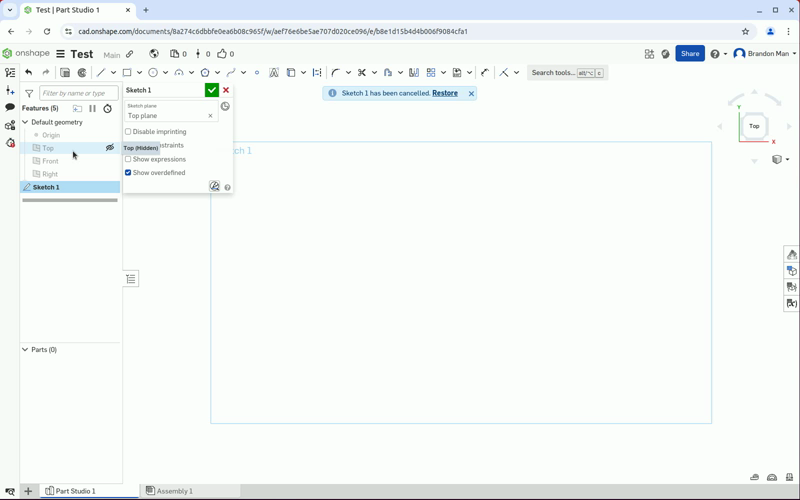
mouse_move(73, 352)
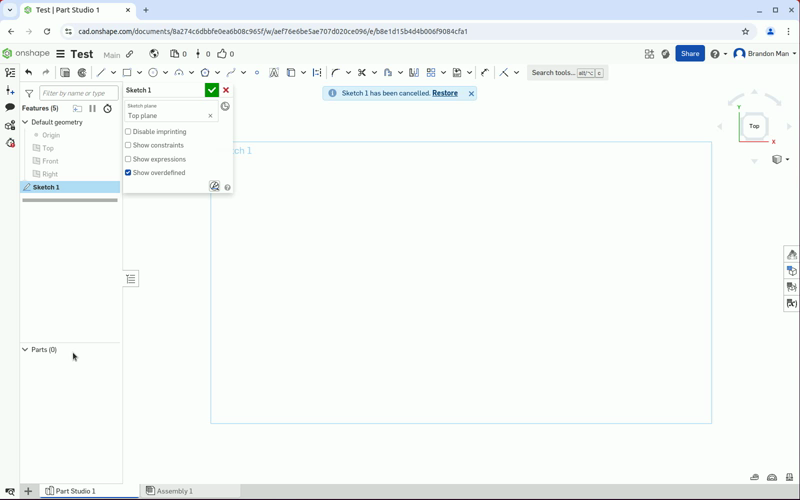
key(y)
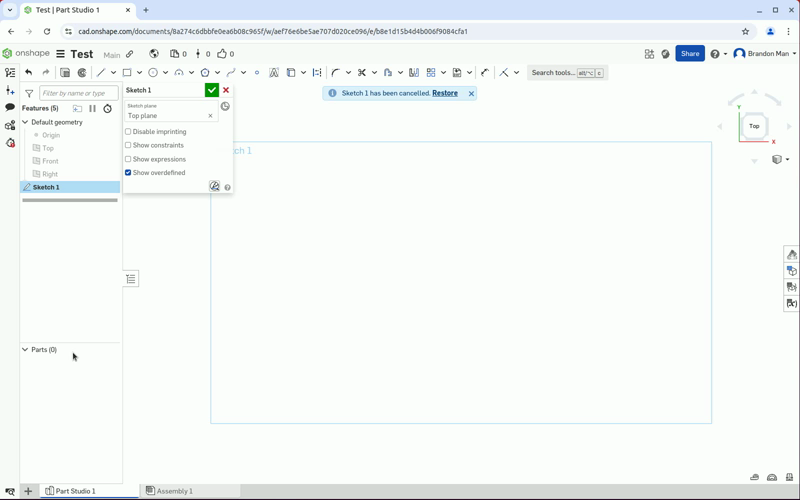
key(l)
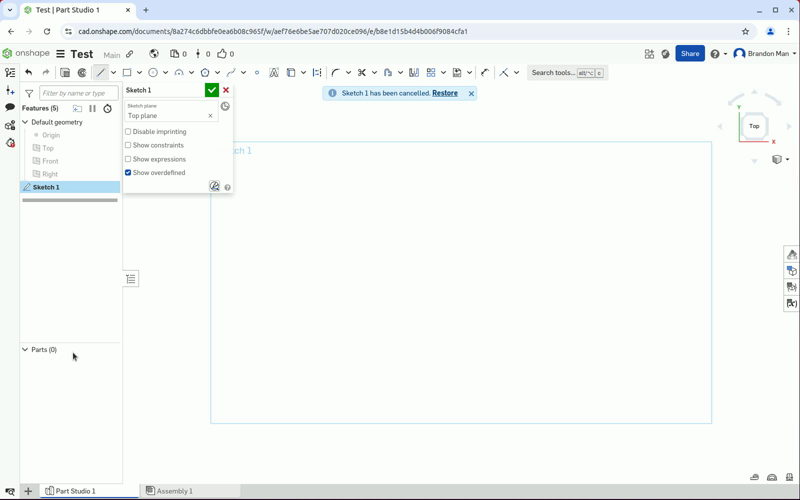
key_down(shift)
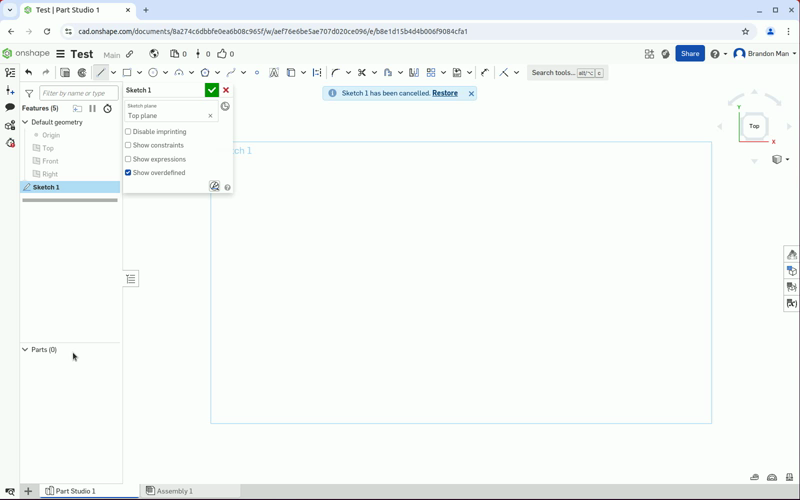
mouse_move(348, 366)
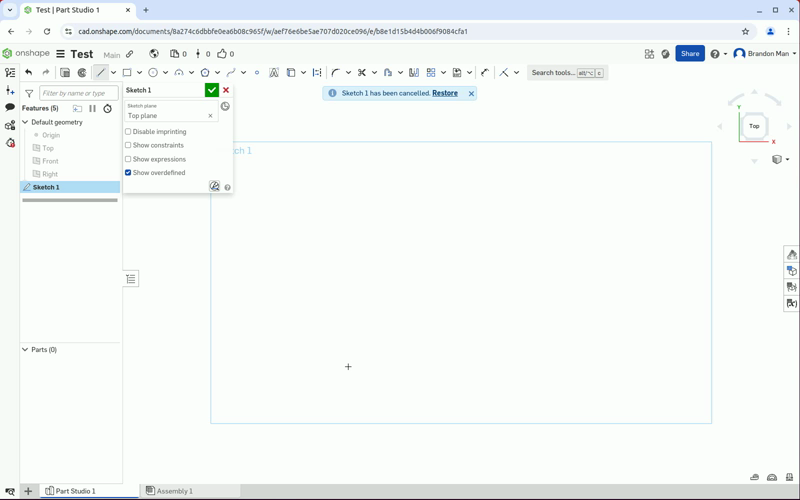
click(348, 366)
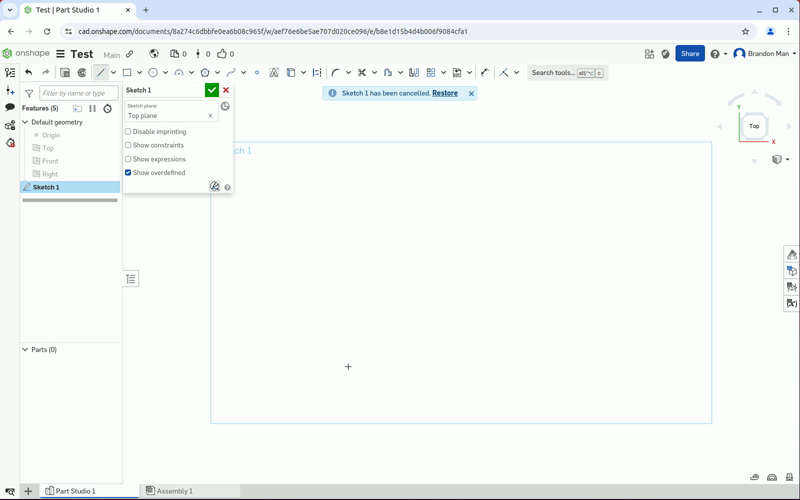
key_up(shift)
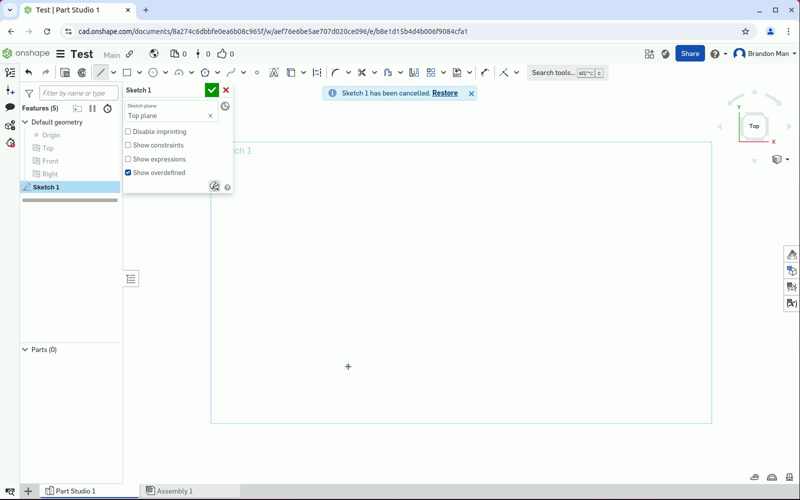
key_down(shift)
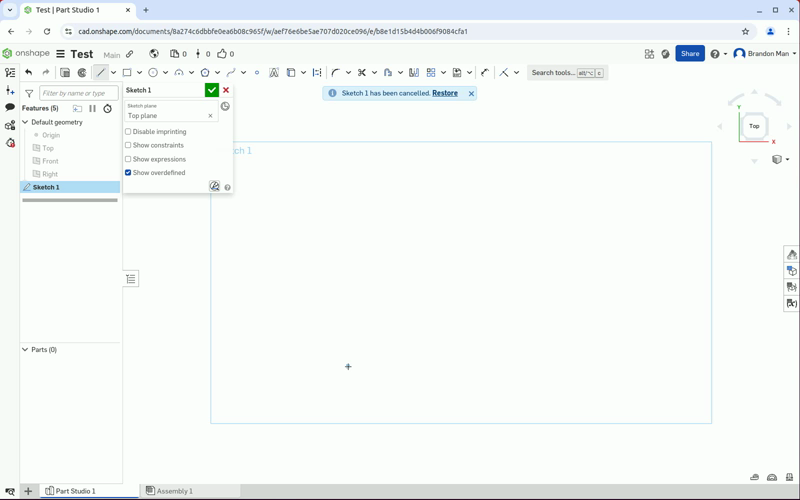
mouse_move(378, 366)
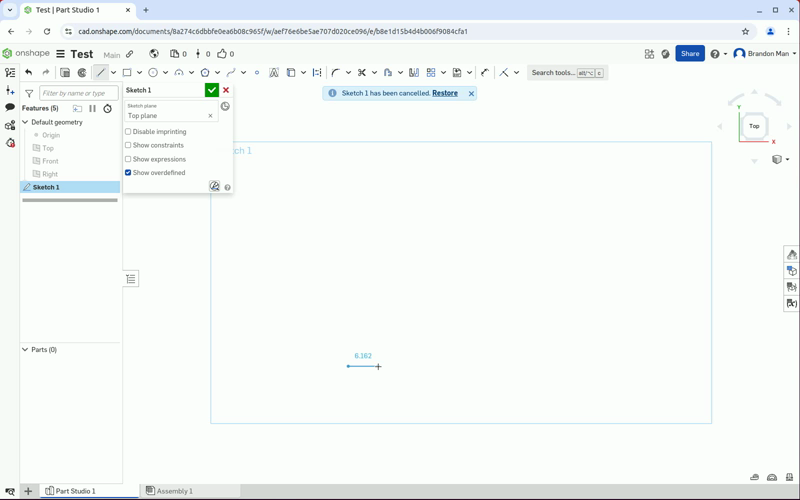
mouse_move(350, 366)
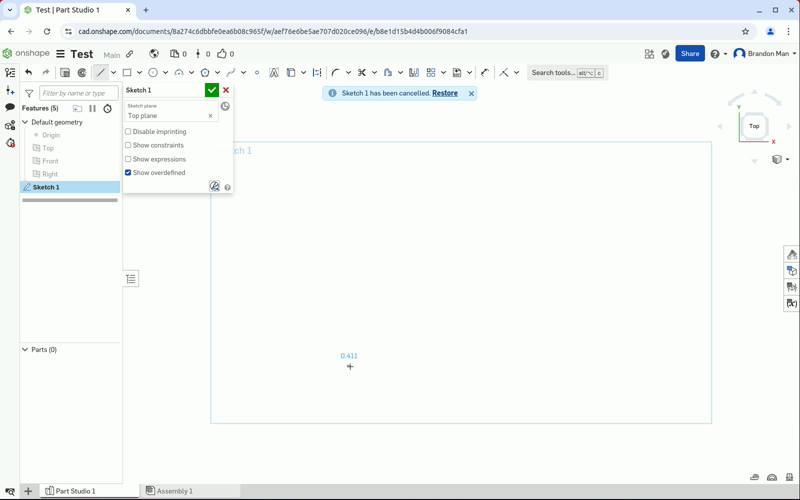
scroll(6)
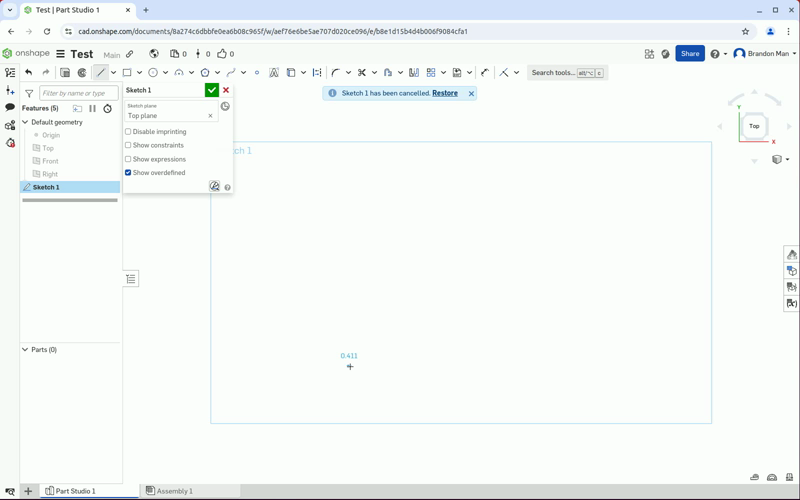
scroll(6)
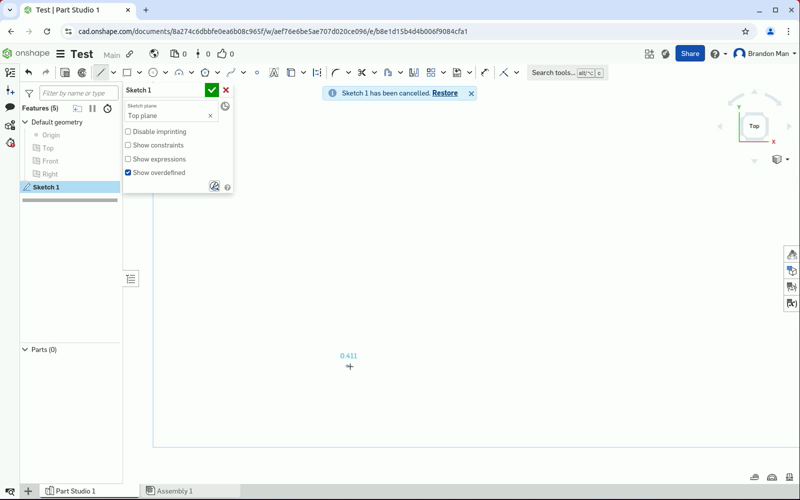
scroll(6)
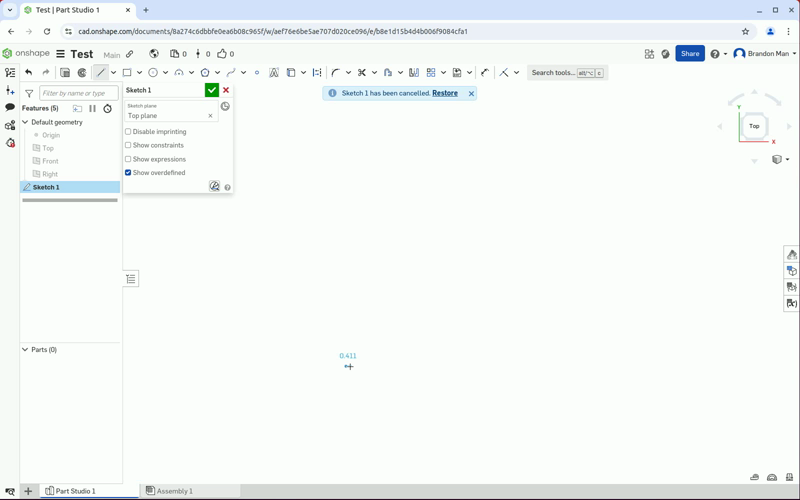
scroll(6)
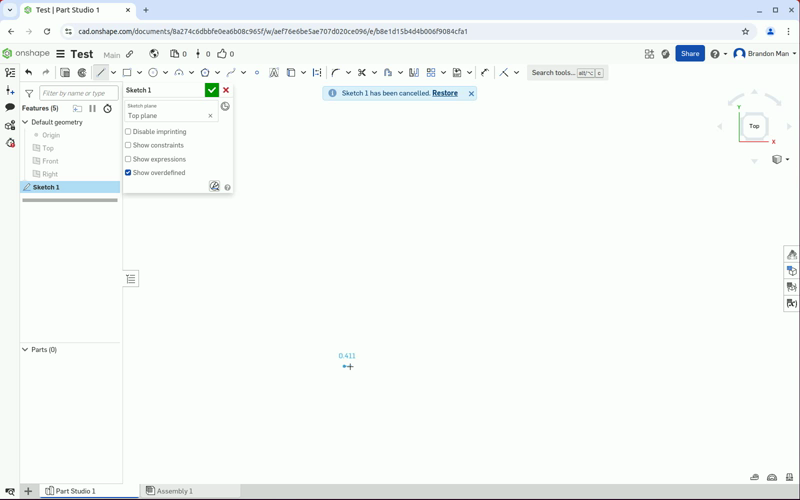
scroll(6)
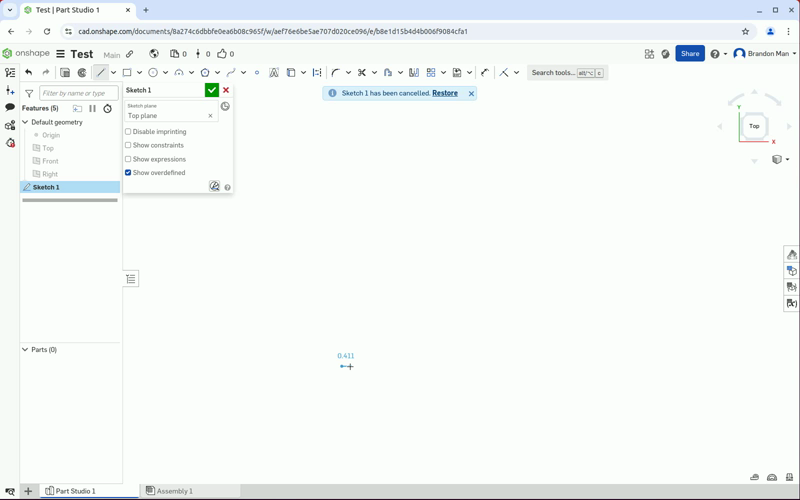
scroll(6)
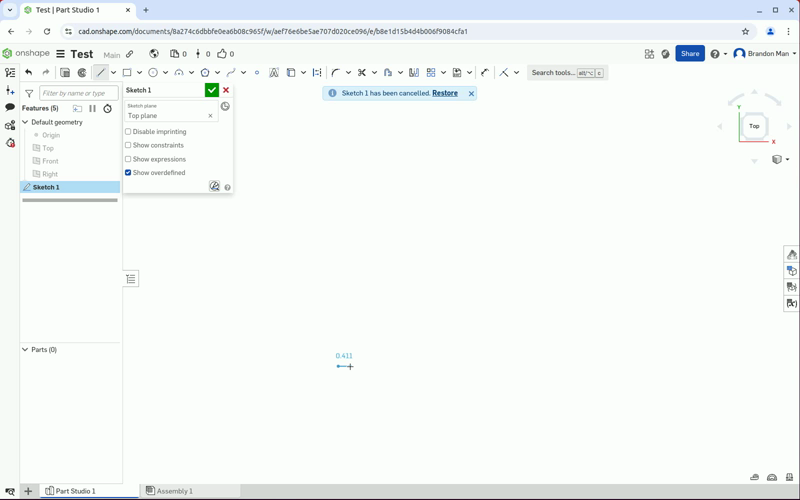
scroll(6)
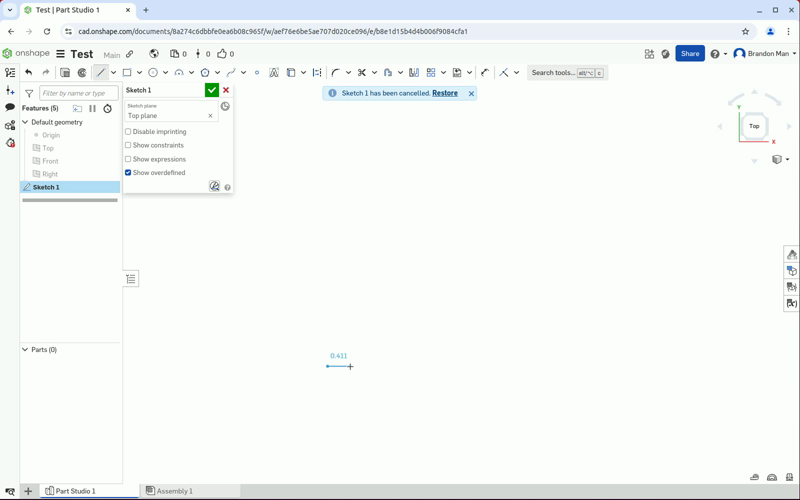
click(350, 366)
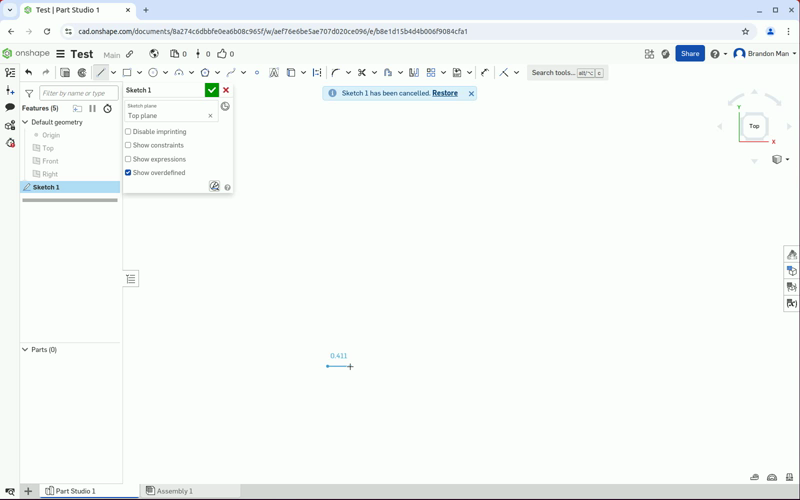
scroll(-6)
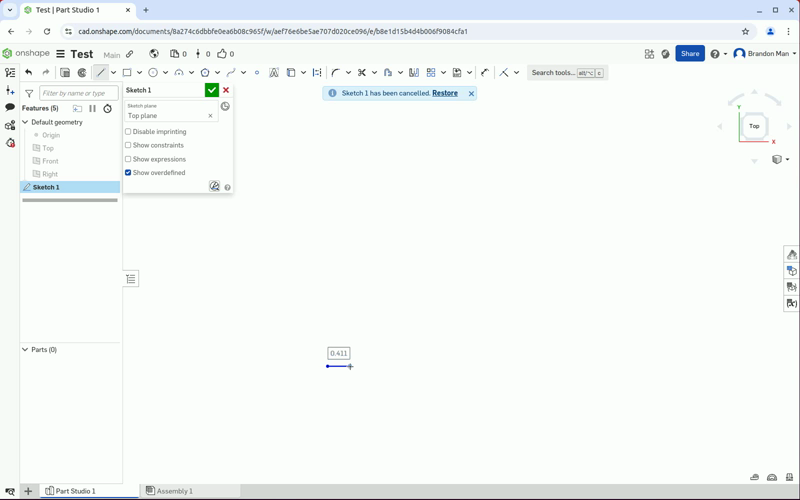
scroll(-6)
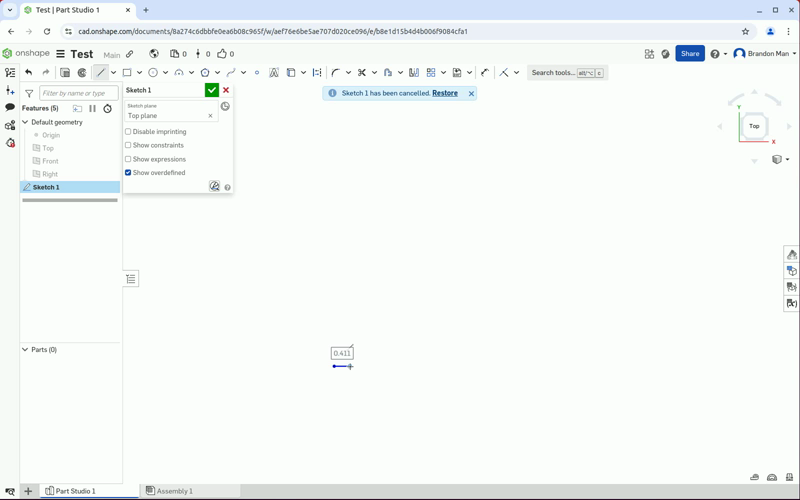
scroll(-6)
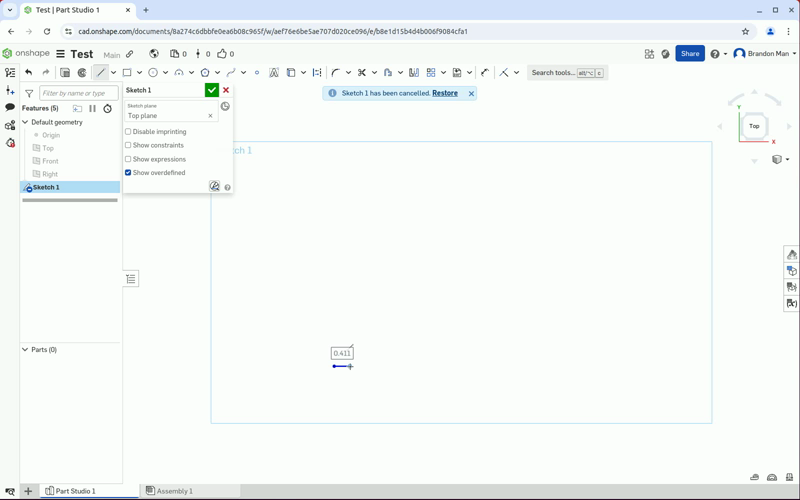
scroll(-6)
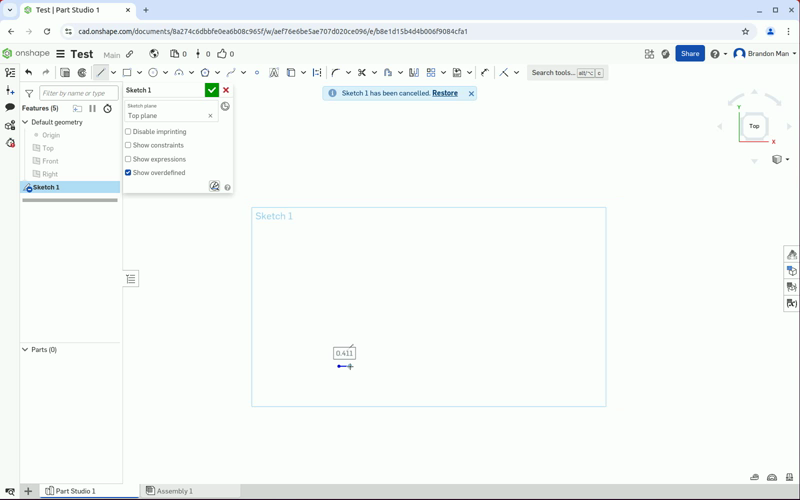
scroll(-6)
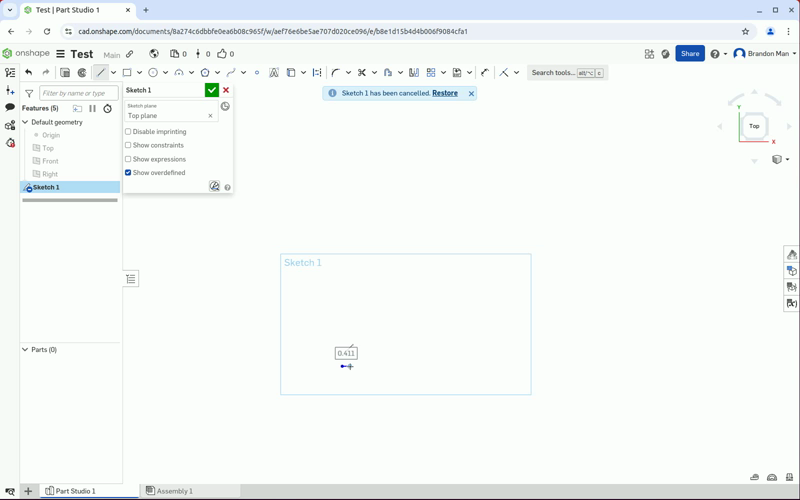
scroll(-6)
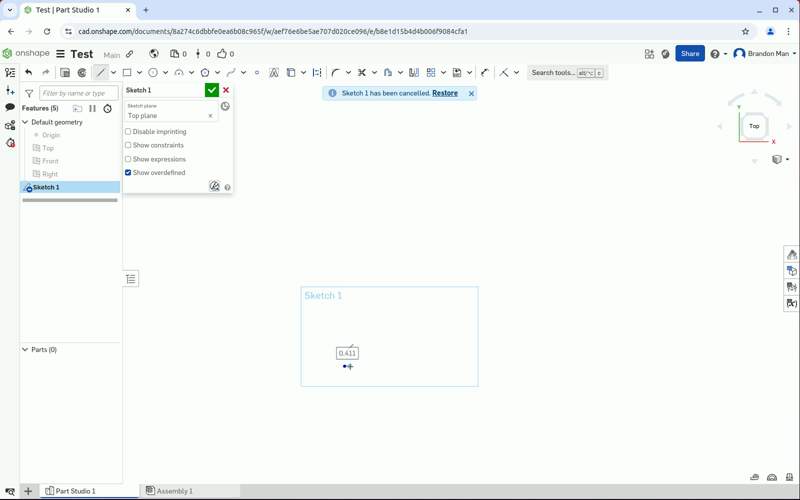
scroll(-6)
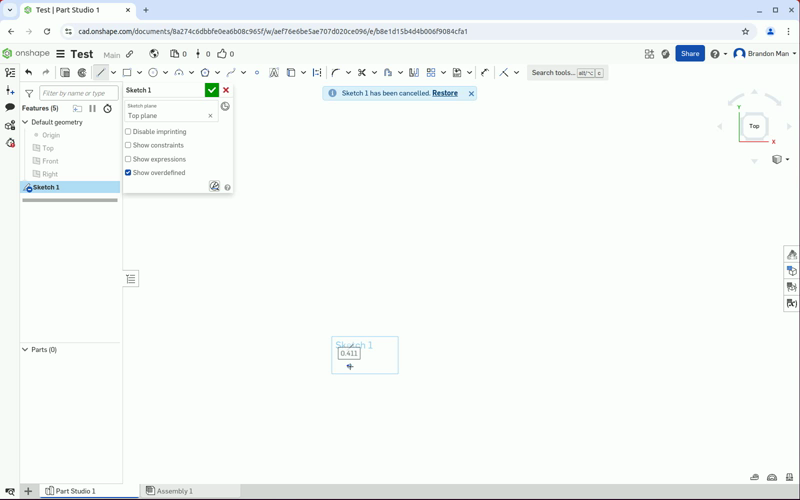
key_up(shift)
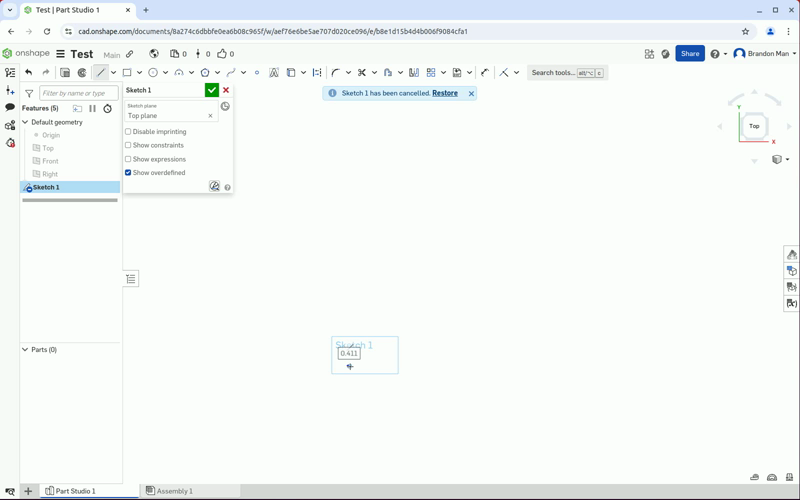
key_down(shift)
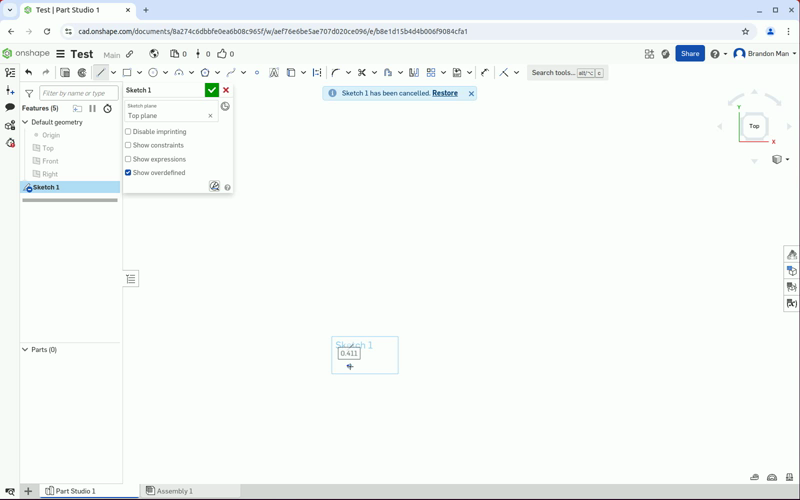
mouse_move(350, 188)
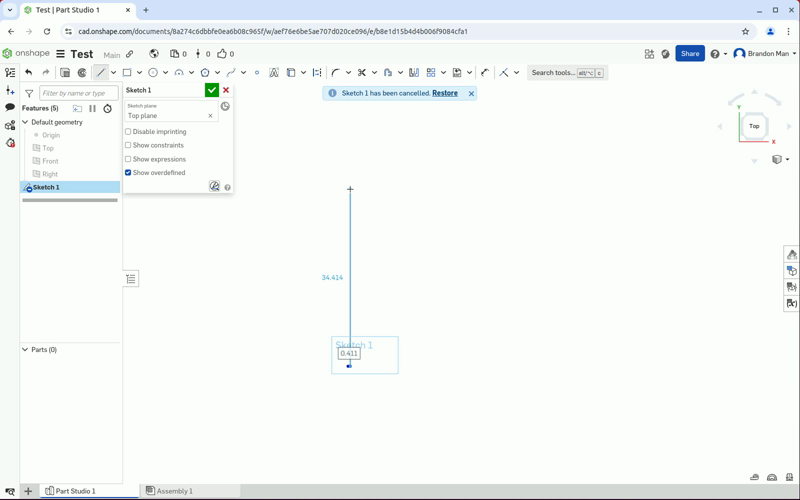
click(350, 188)
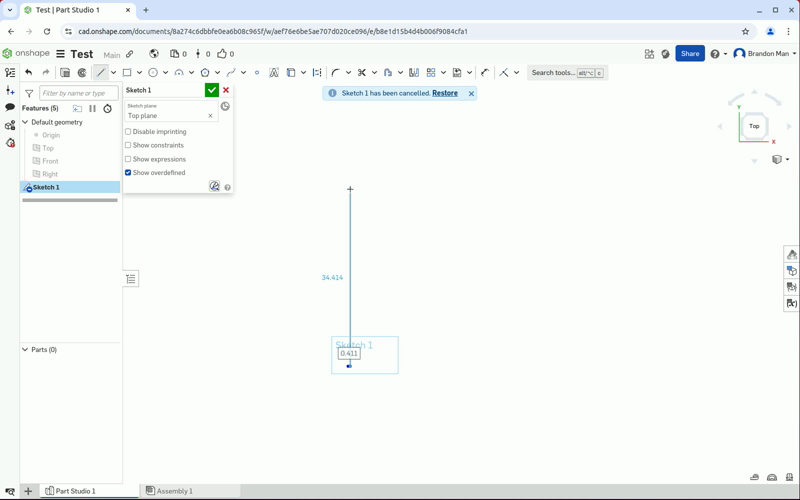
key_up(shift)
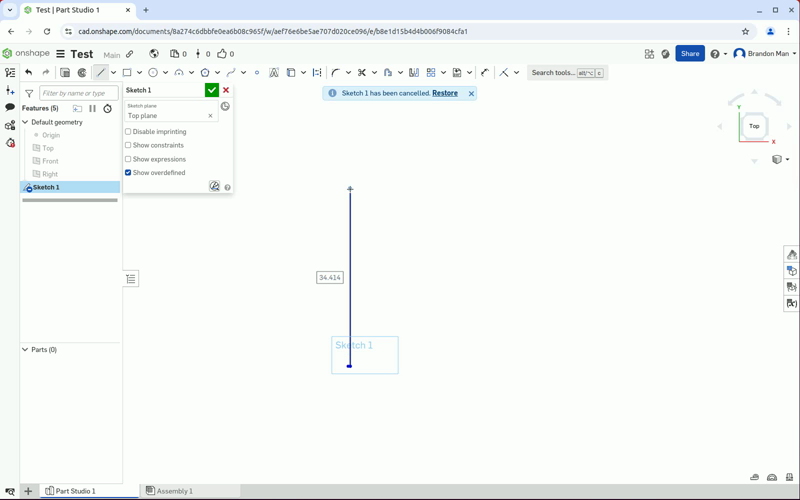
key_down(shift)
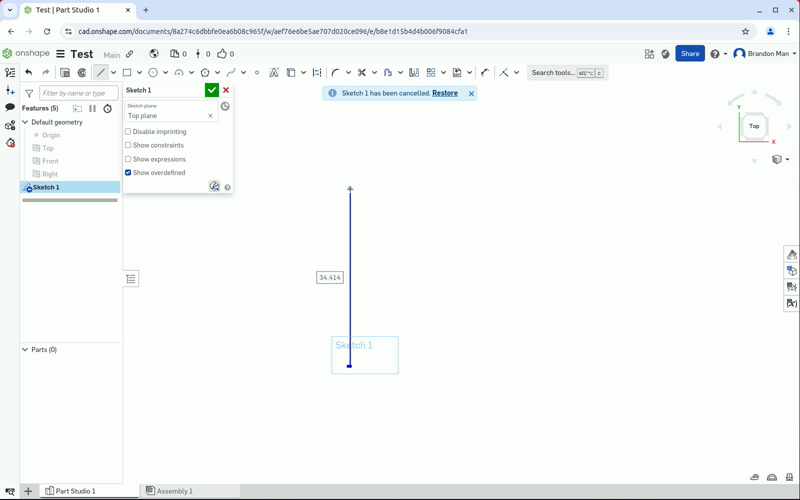
mouse_move(380, 188)
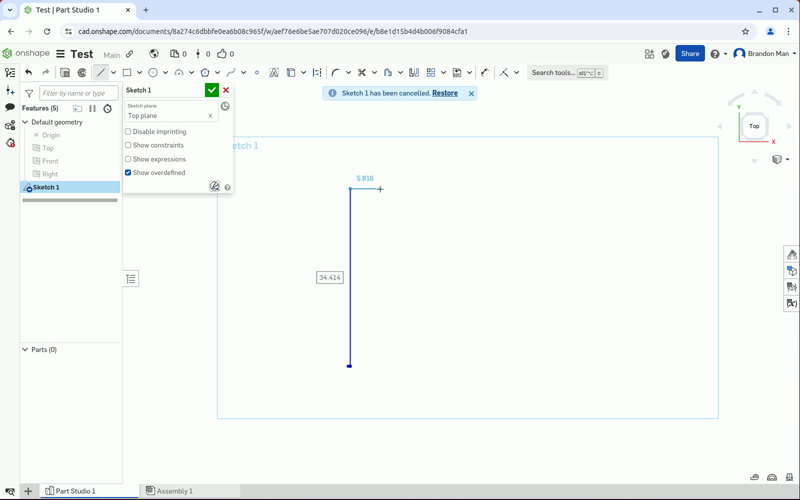
mouse_move(348, 188)
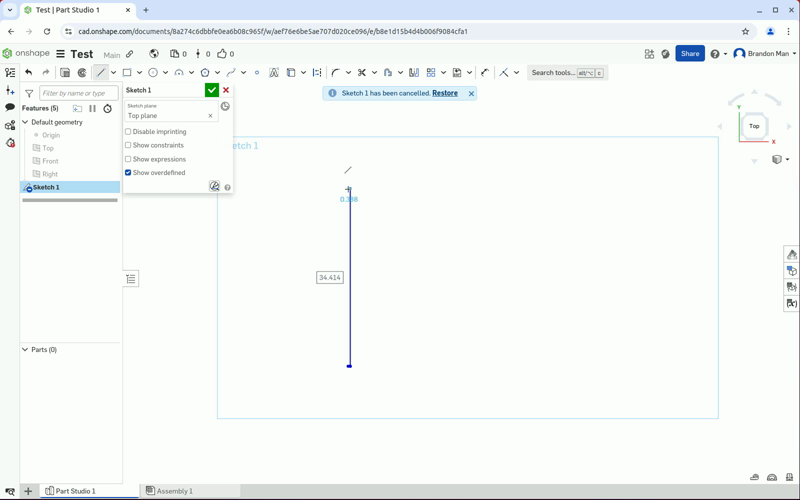
scroll(6)
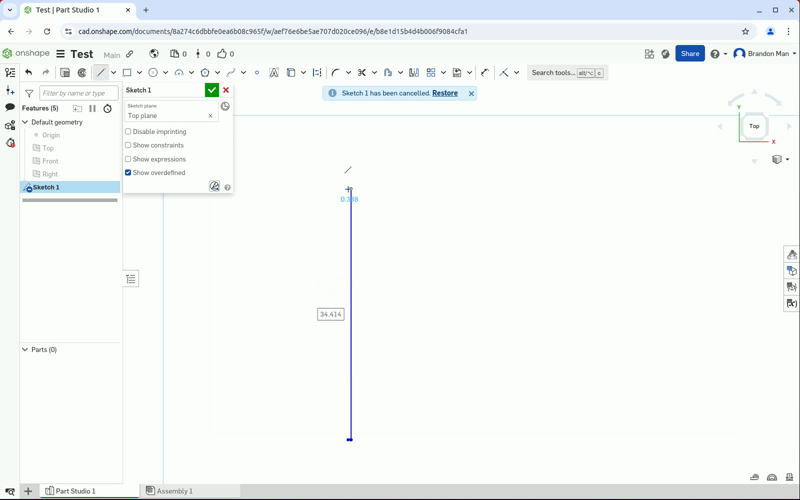
scroll(6)
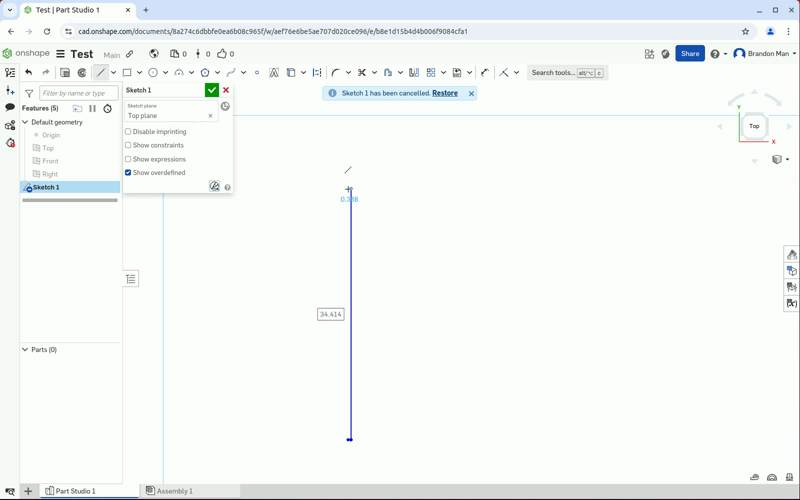
scroll(6)
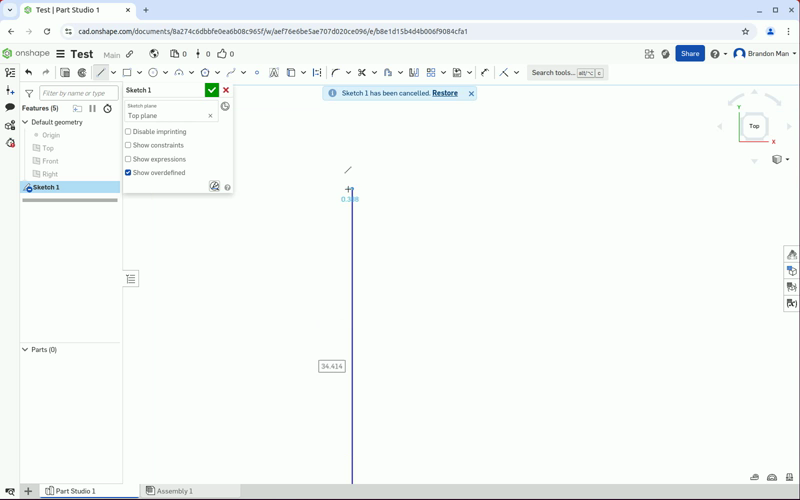
scroll(6)
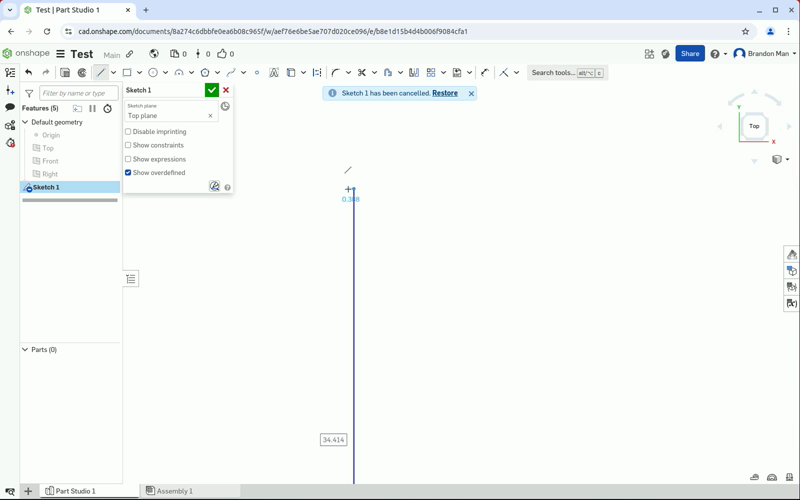
scroll(6)
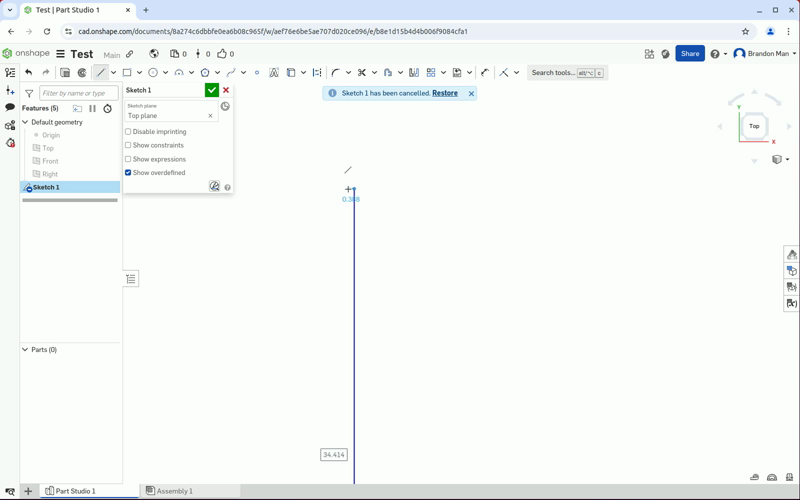
scroll(6)
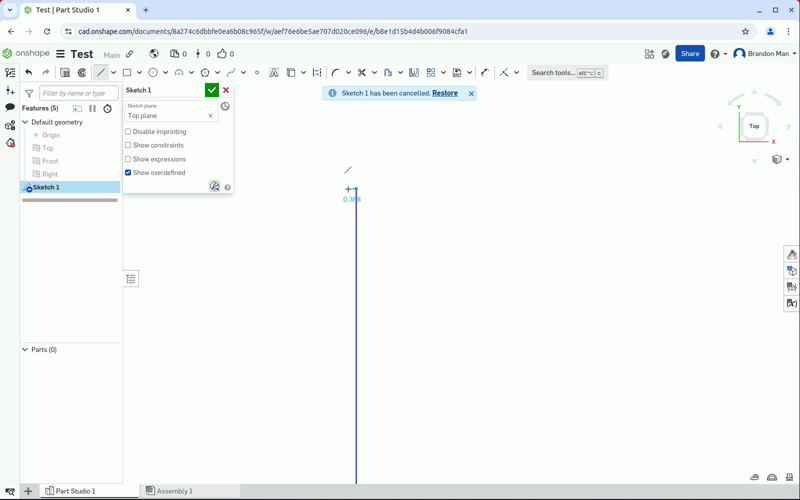
scroll(6)
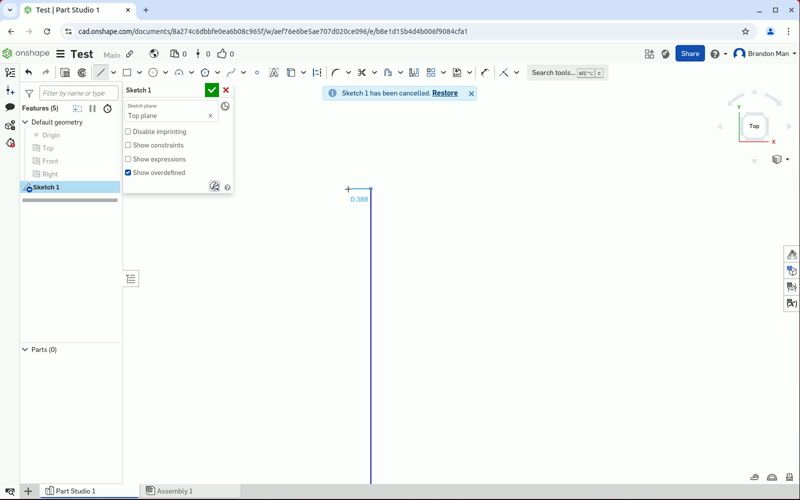
click(348, 188)
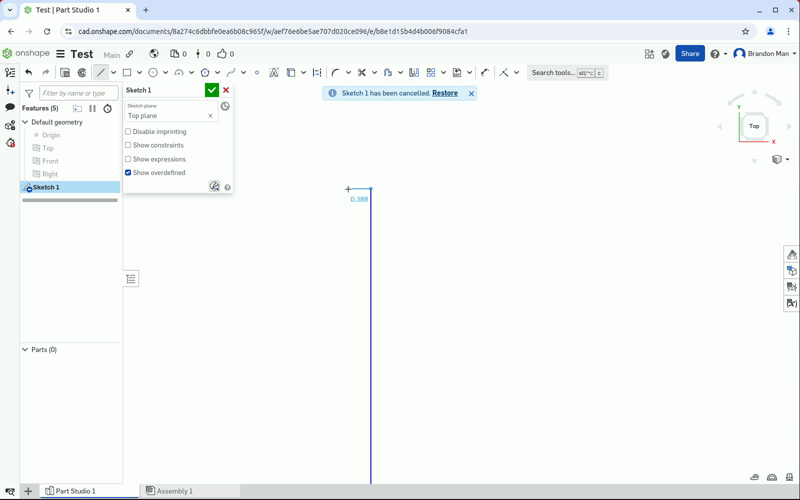
scroll(-6)
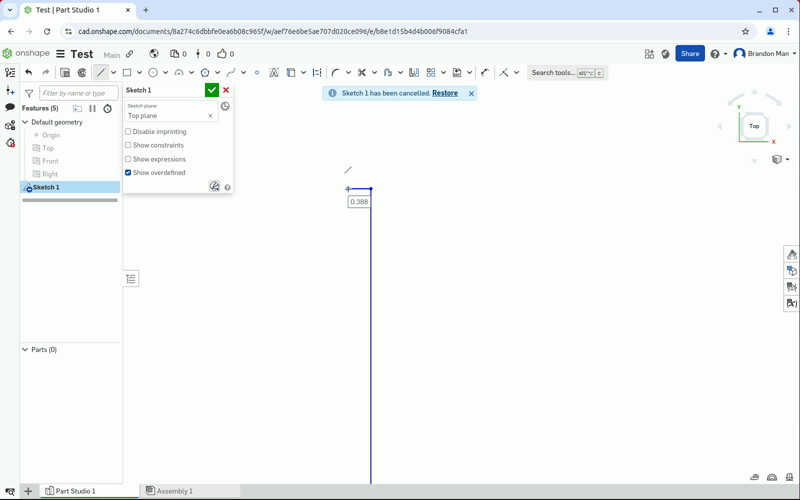
scroll(-6)
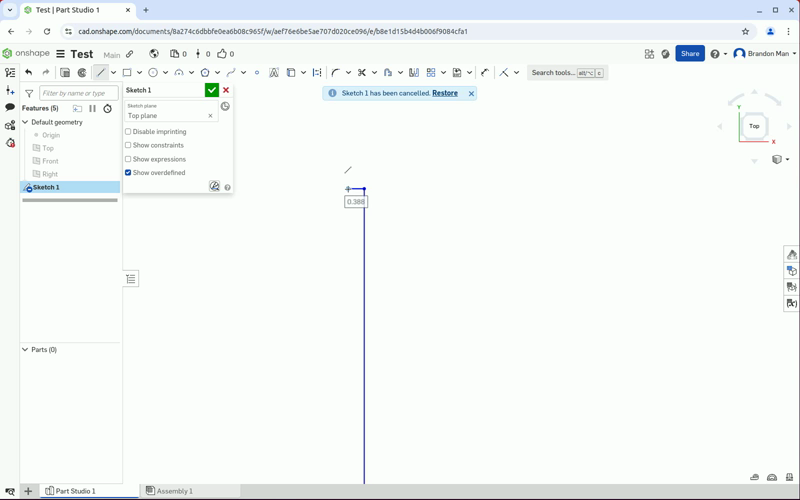
scroll(-6)
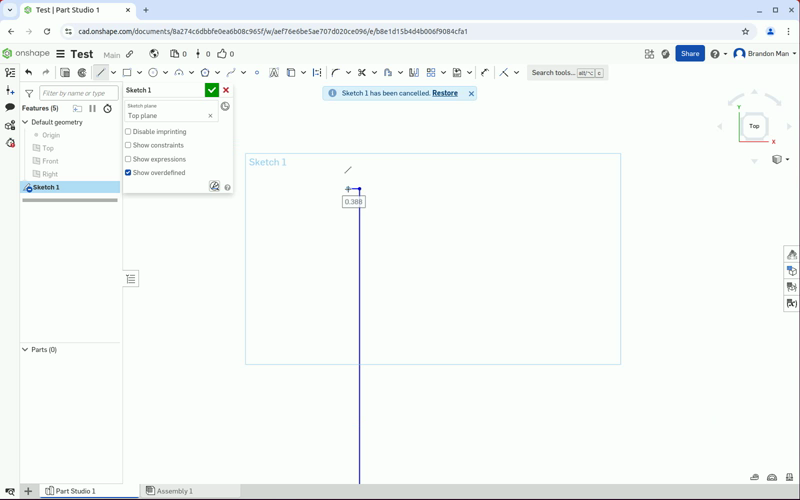
scroll(-6)
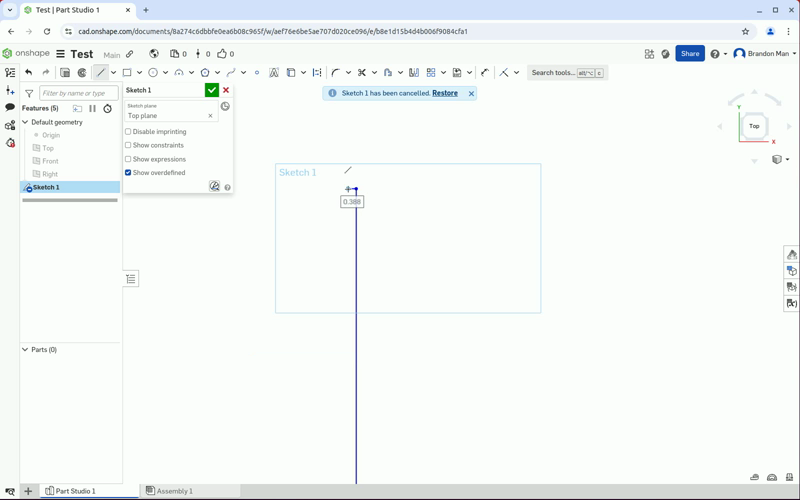
scroll(-6)
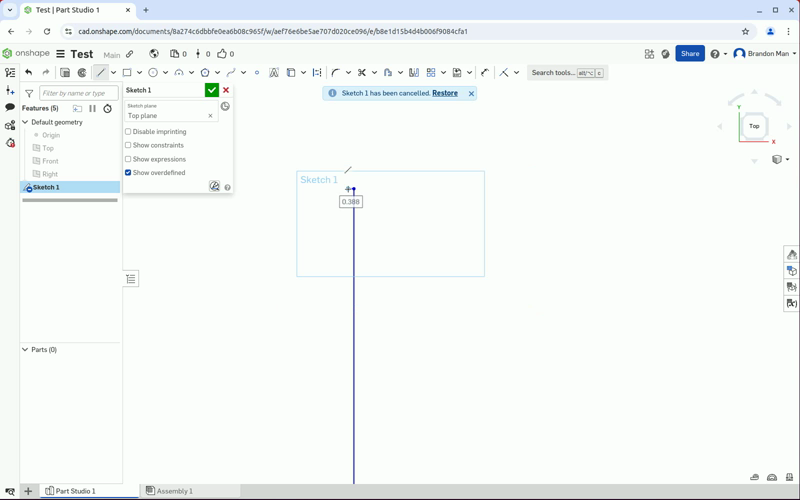
scroll(-6)
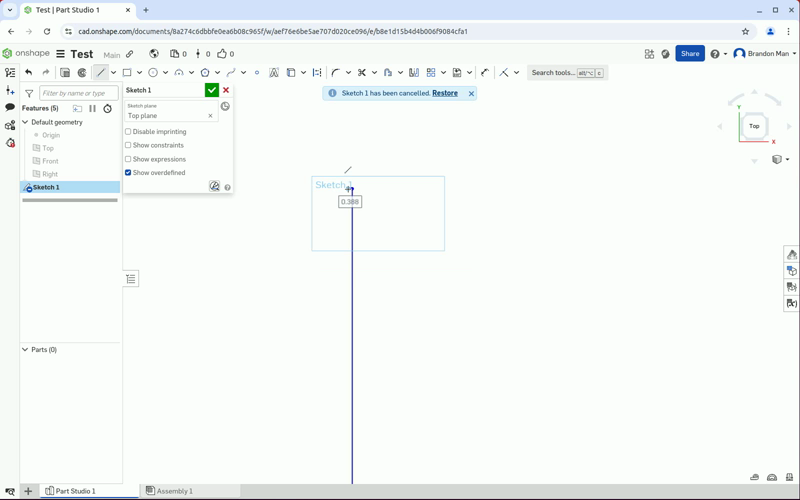
scroll(-6)
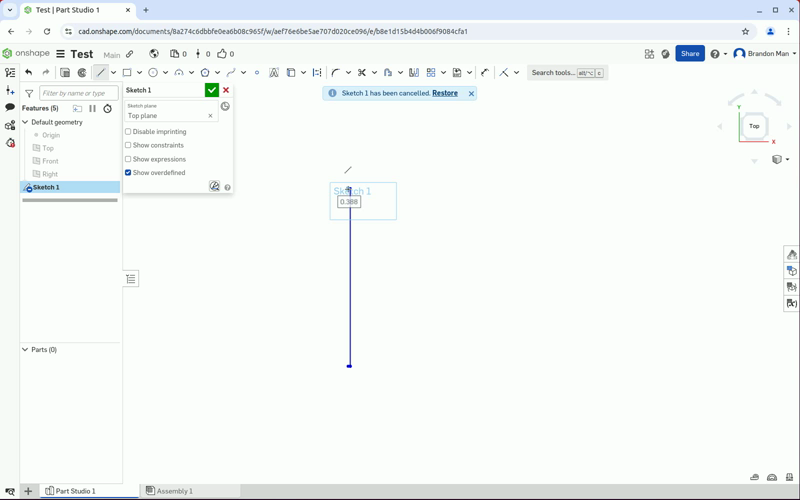
key_up(shift)
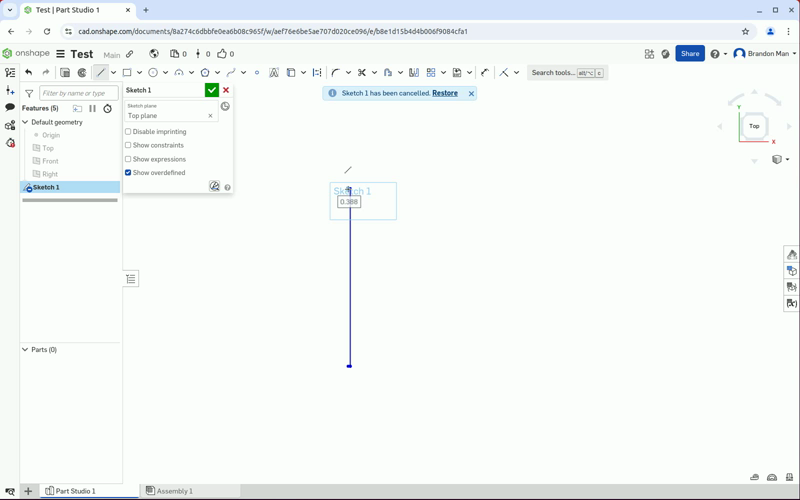
key_down(shift)
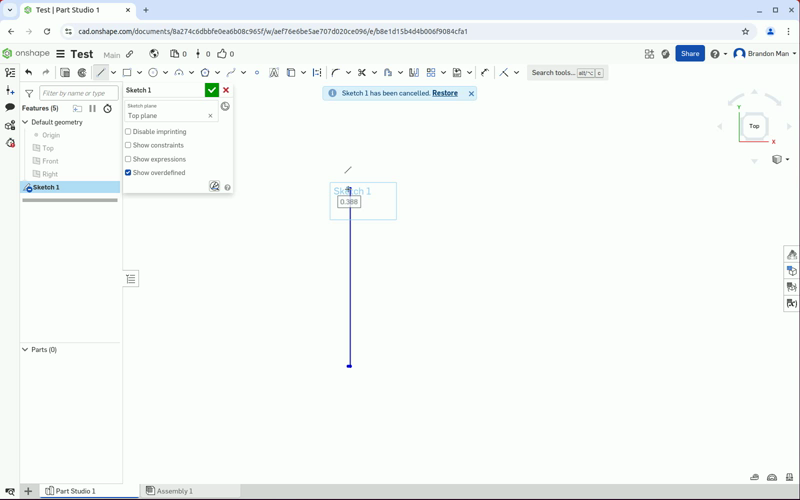
mouse_move(348, 366)
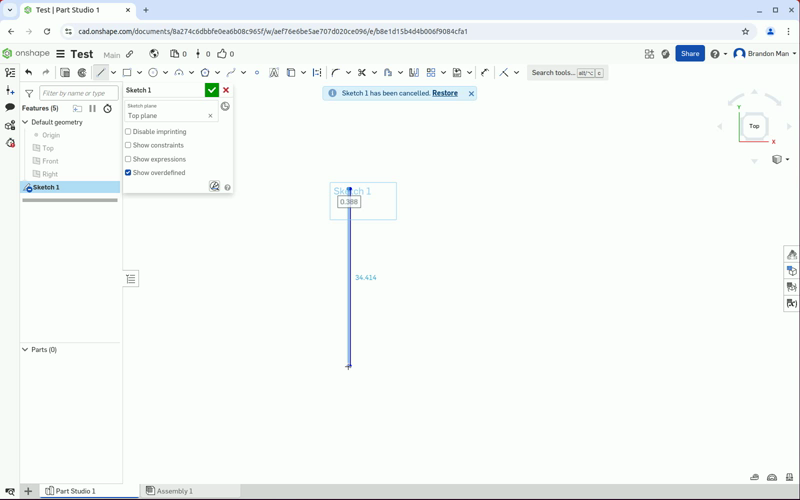
scroll(6)
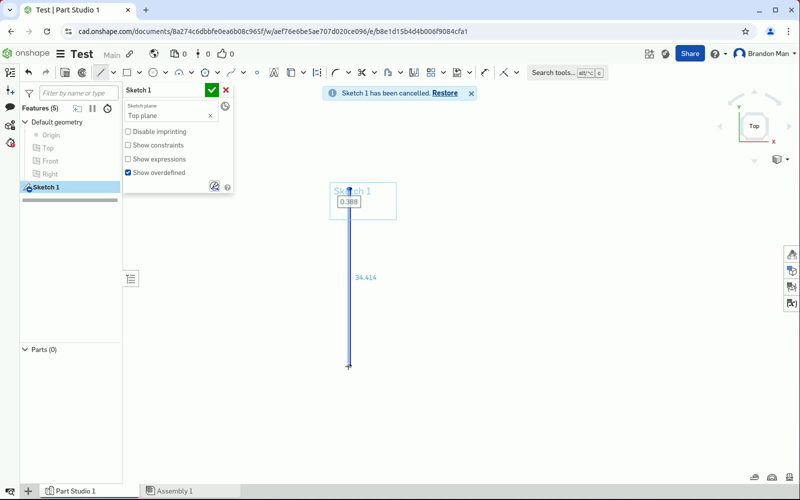
scroll(6)
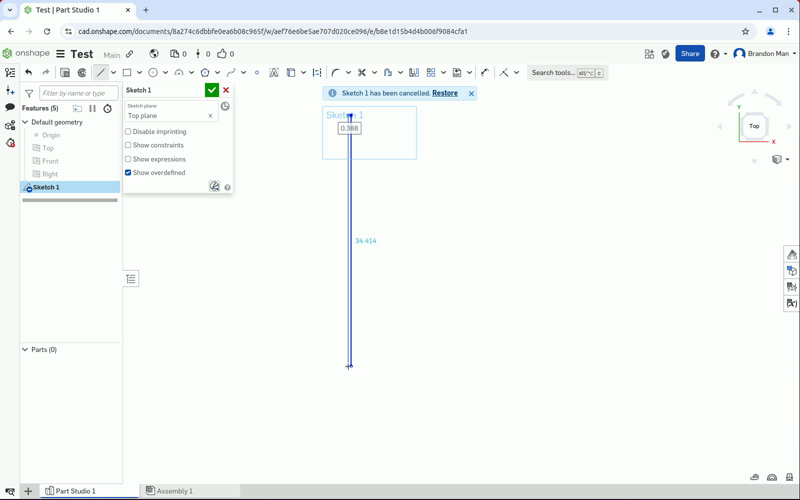
scroll(6)
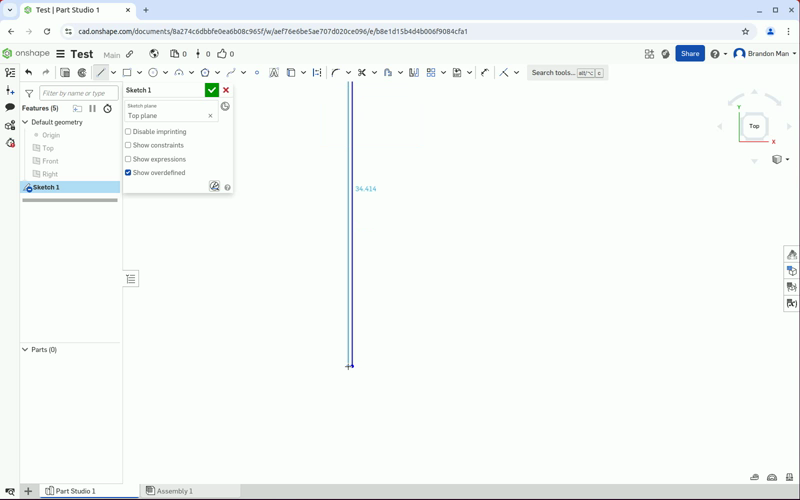
scroll(6)
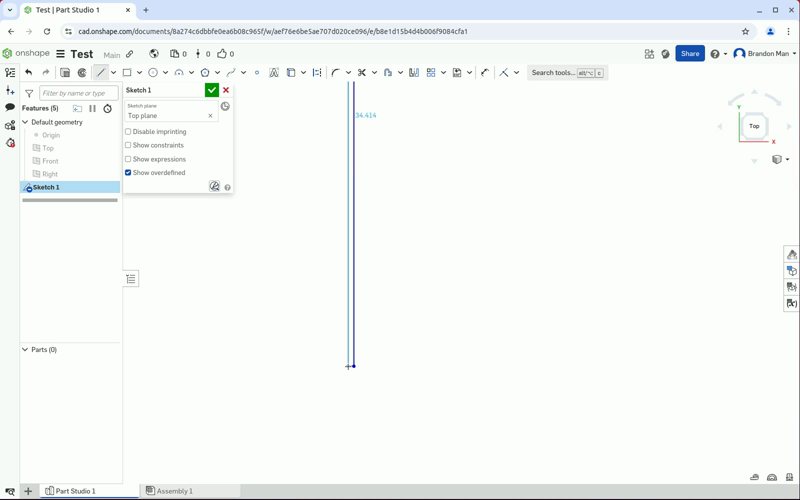
scroll(6)
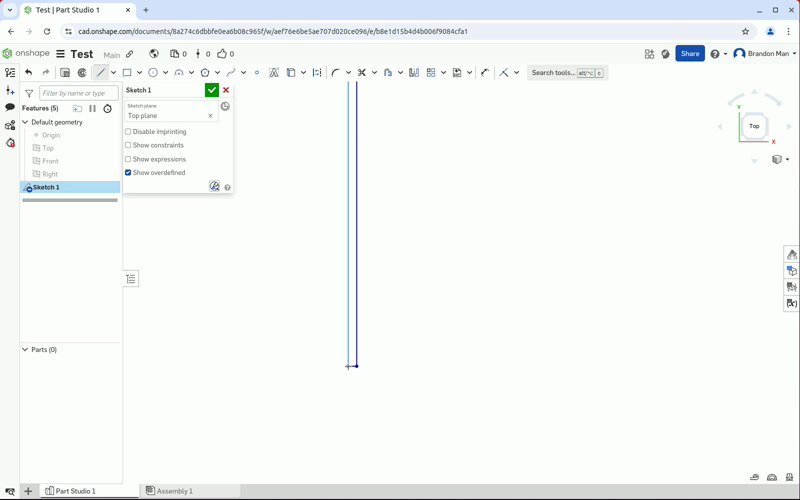
scroll(6)
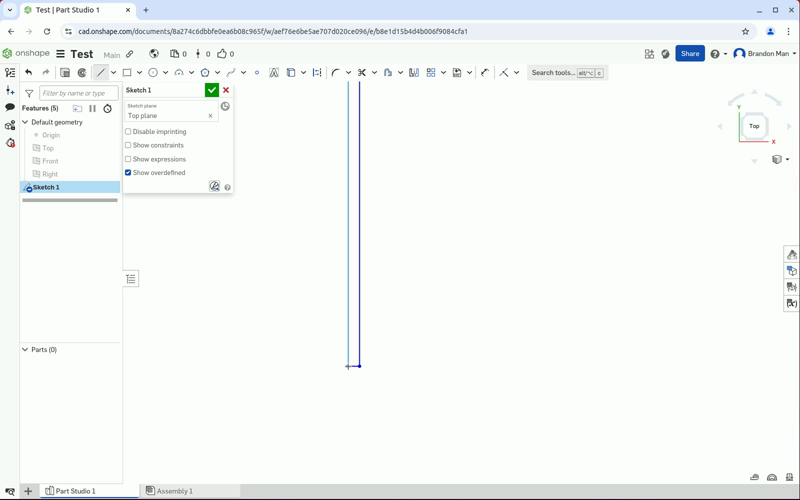
scroll(6)
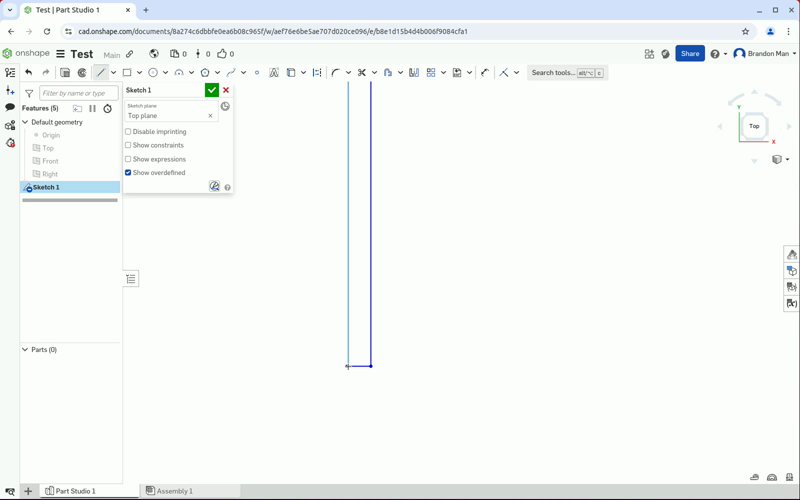
key_up(shift)
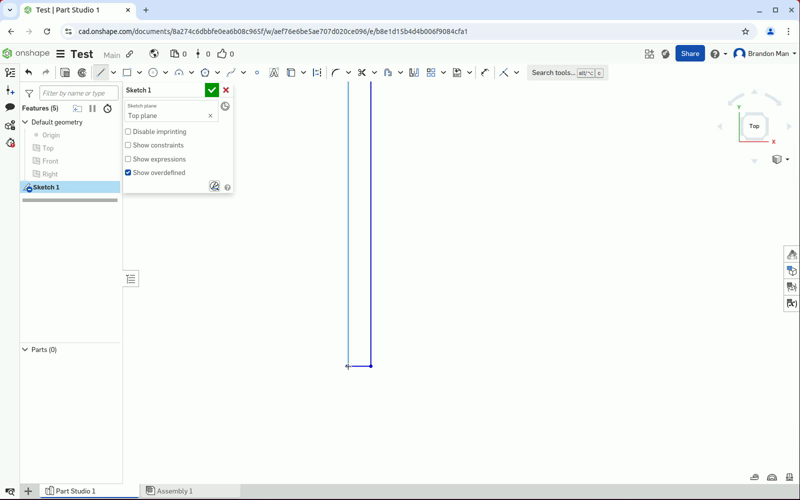
click(348, 366)
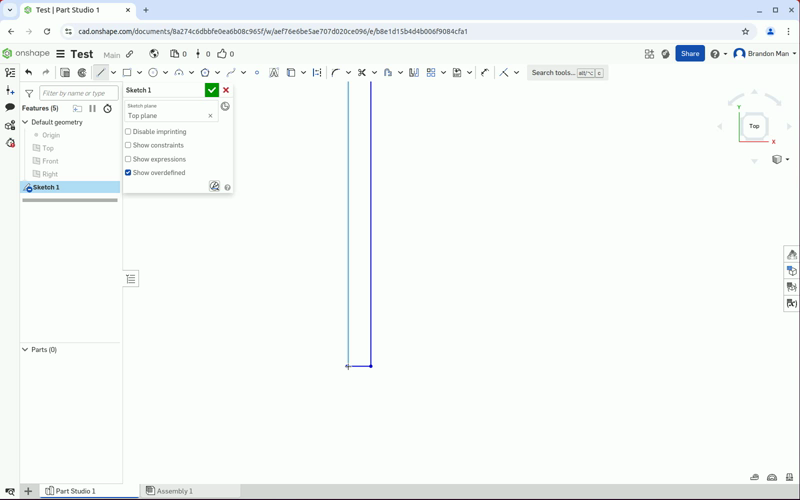
scroll(-6)
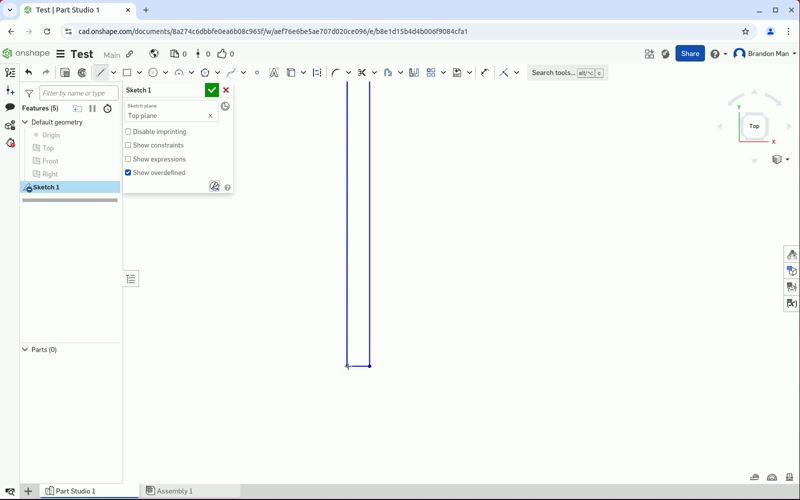
scroll(-6)
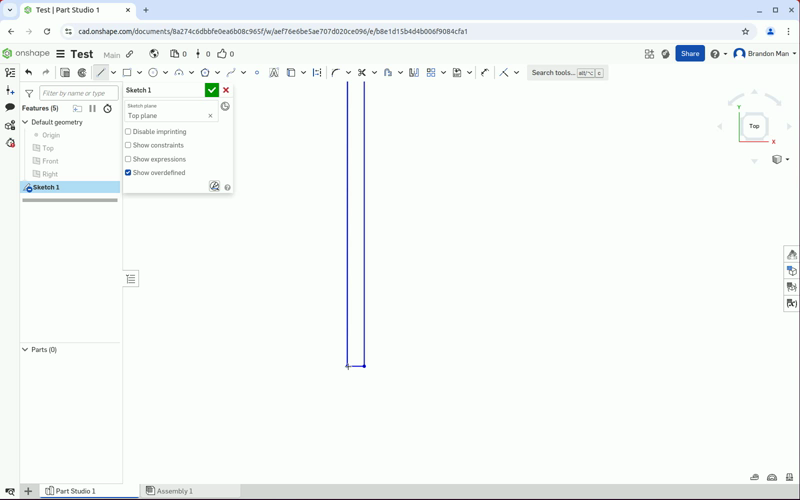
scroll(-6)
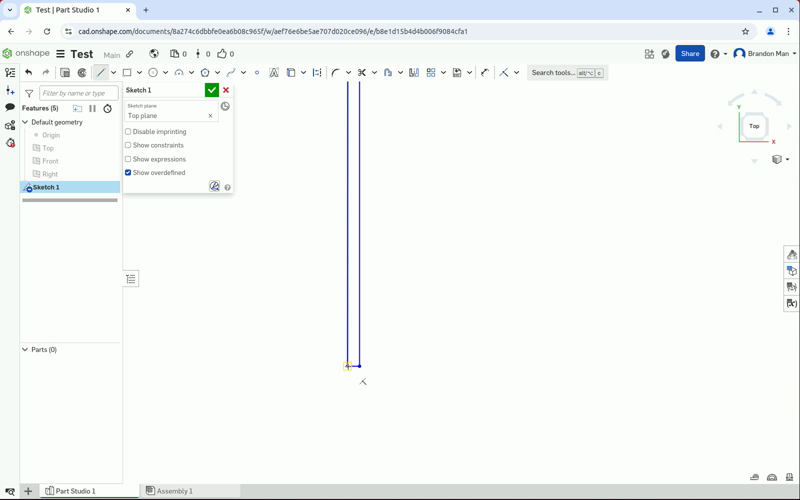
scroll(-6)
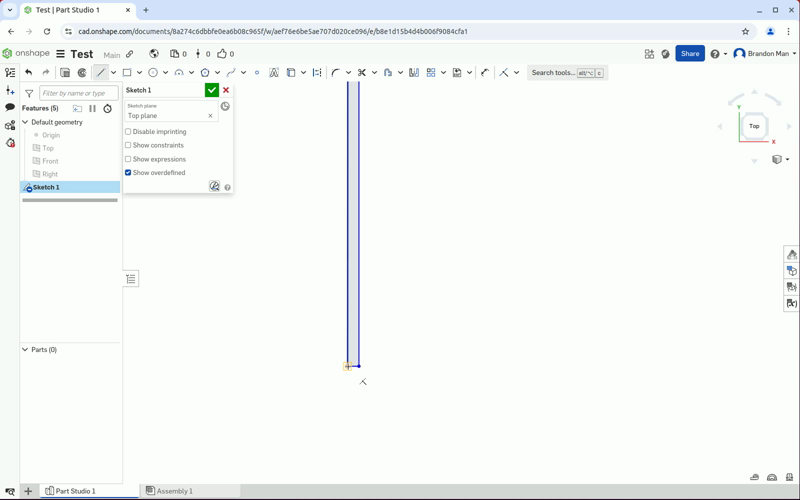
scroll(-6)
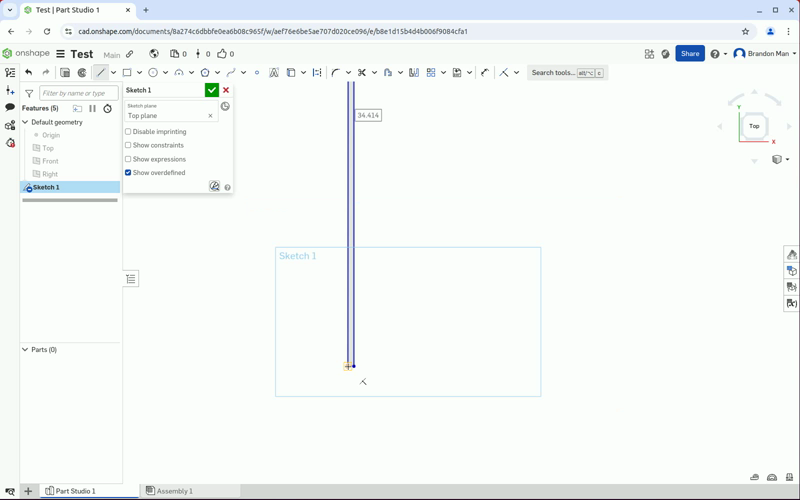
scroll(-6)
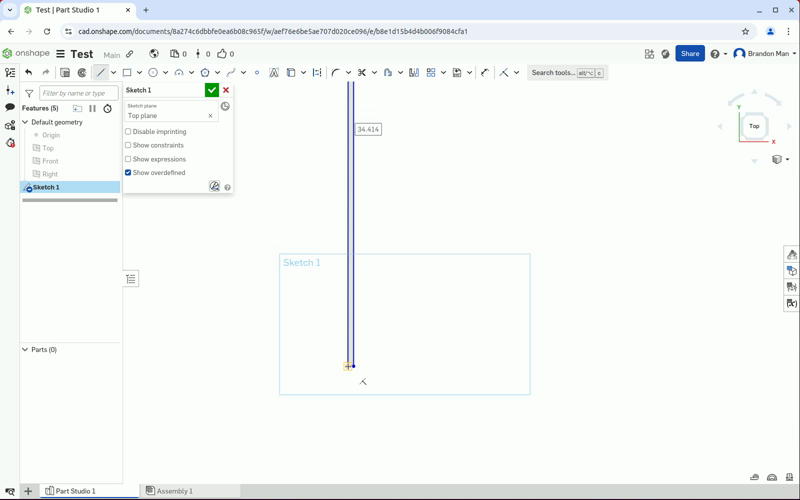
scroll(-6)
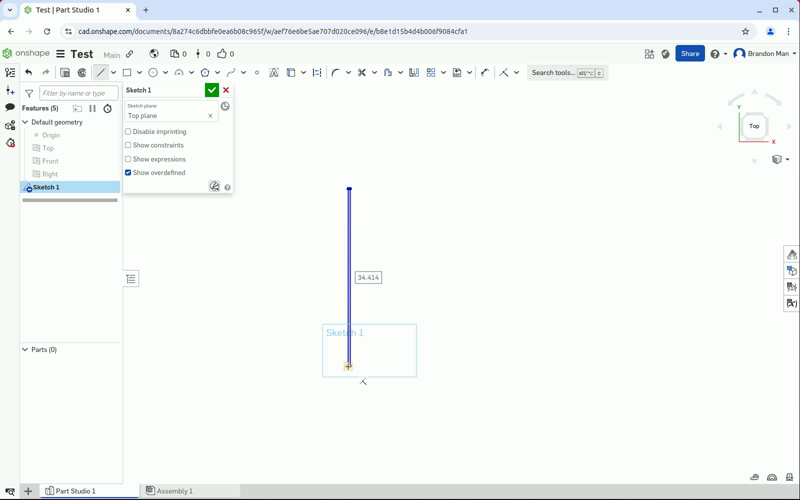
key(esc)
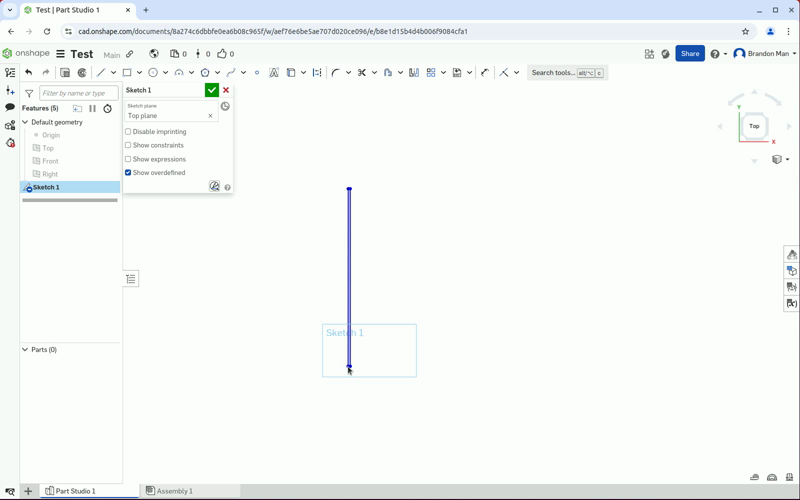
mouse_move(349, 327)
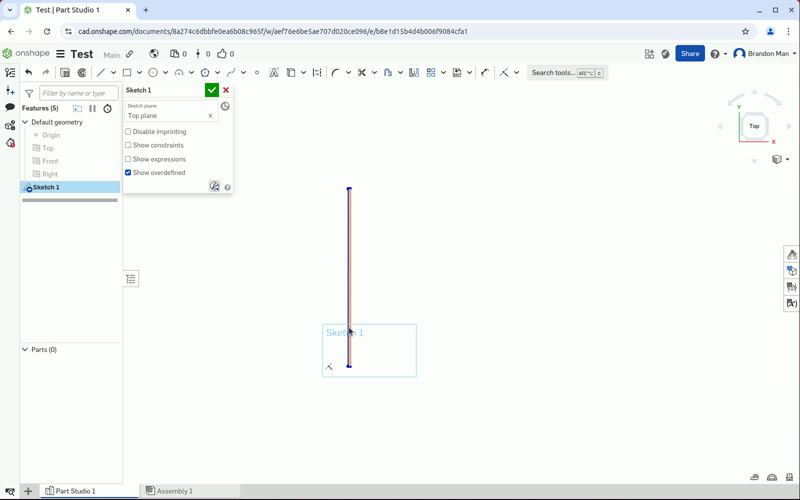
scroll(6)
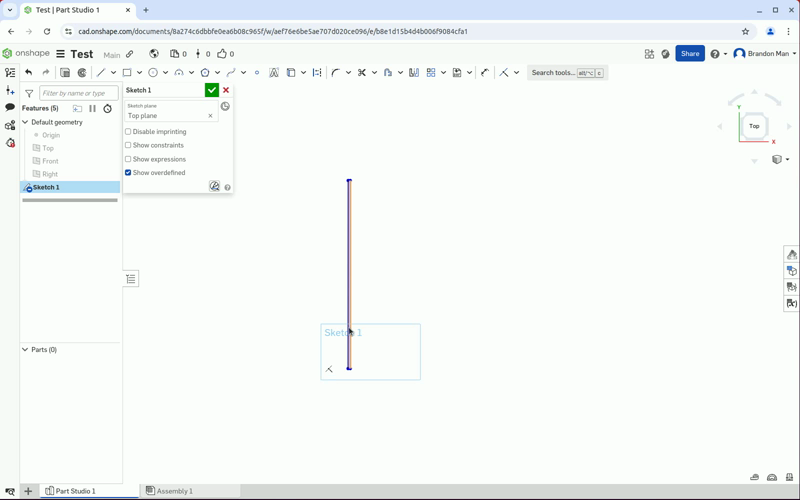
scroll(6)
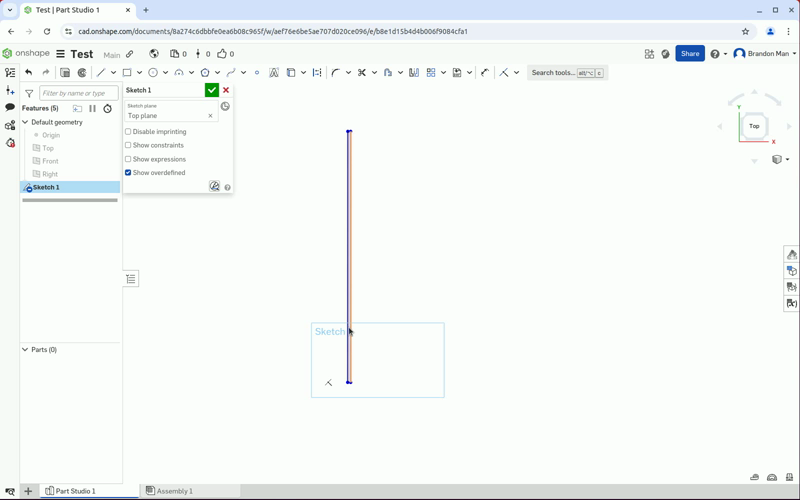
scroll(6)
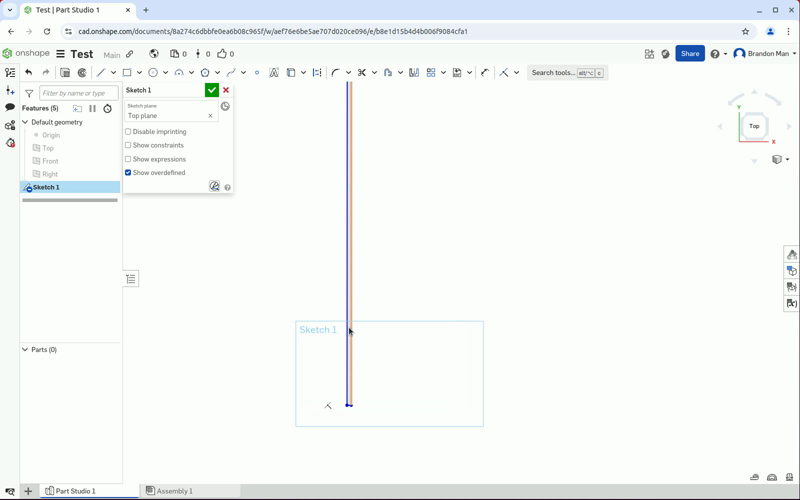
scroll(6)
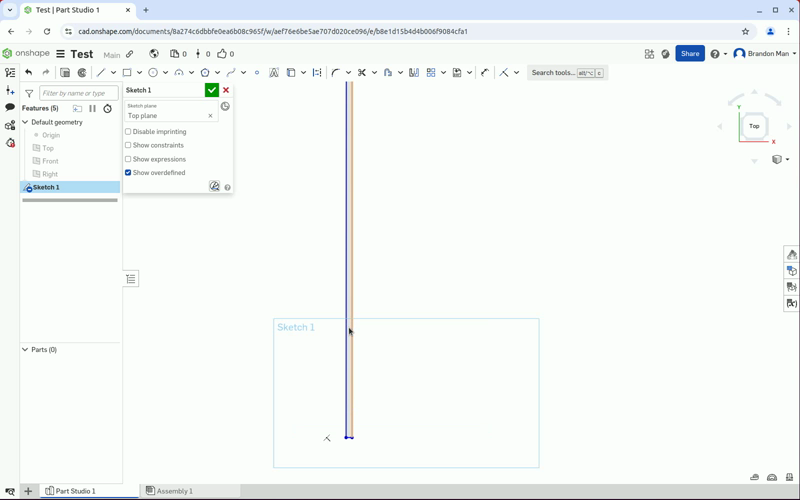
scroll(6)
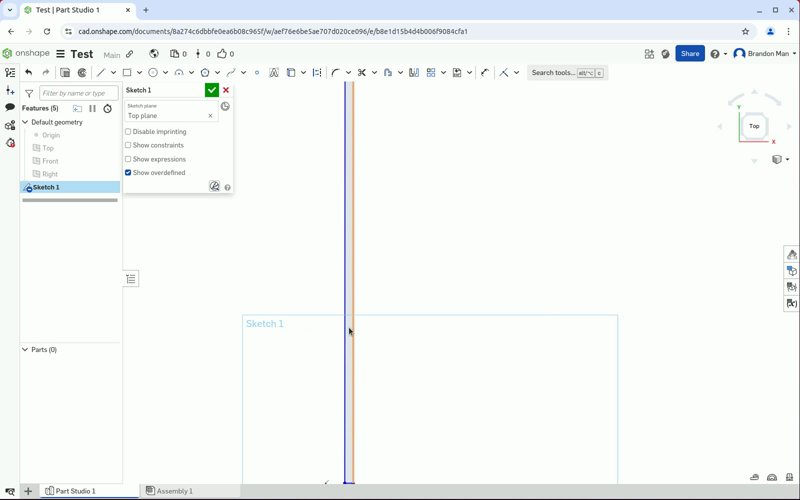
scroll(6)
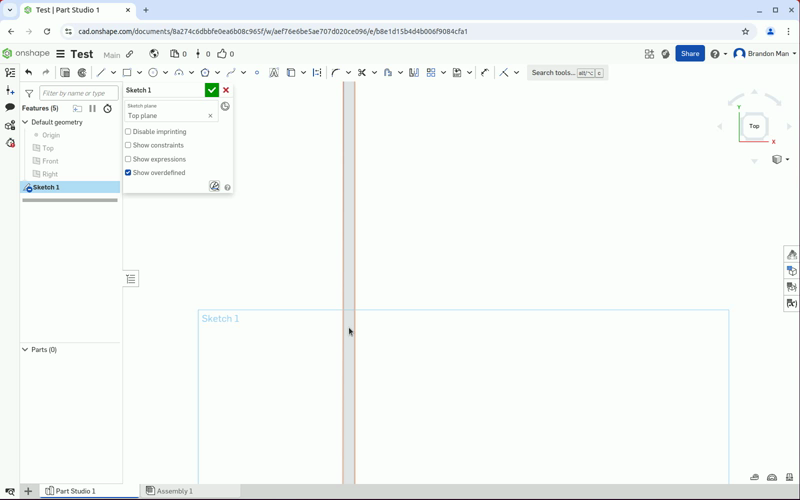
scroll(6)
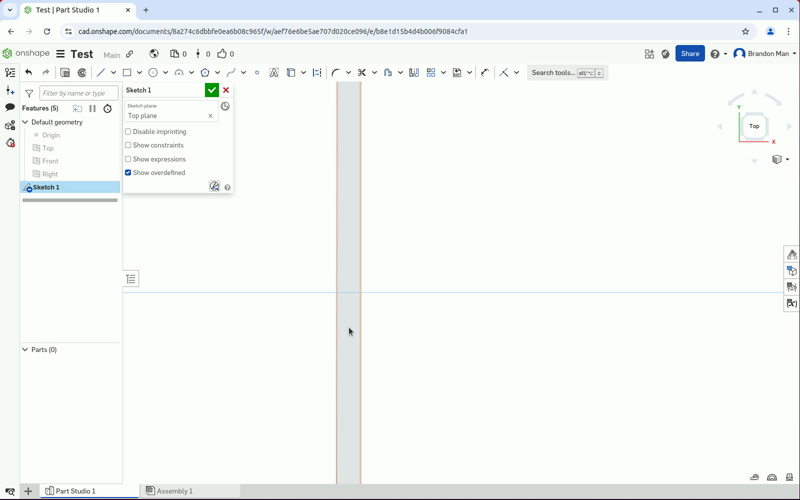
click(349, 327)
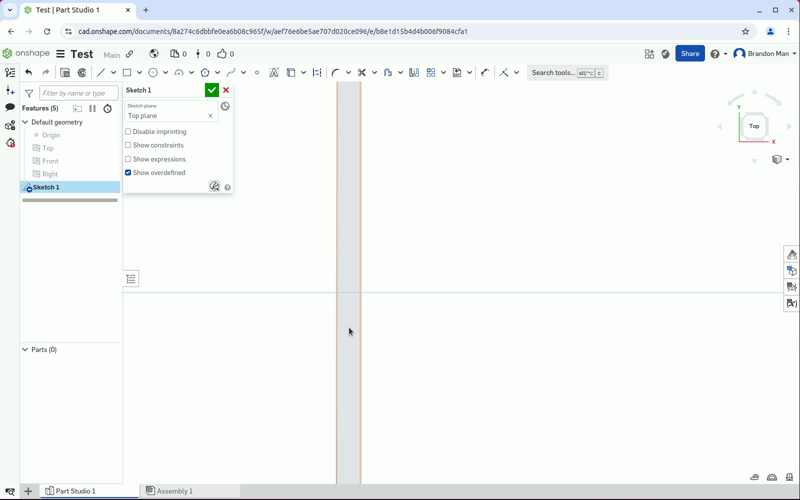
scroll(-6)
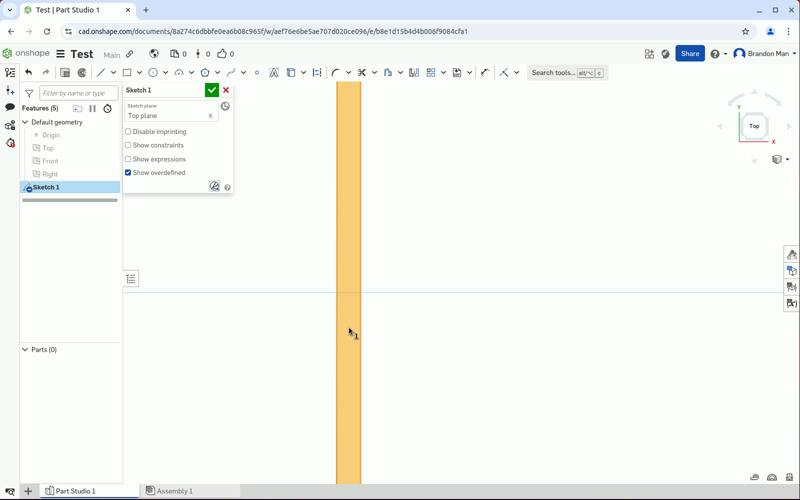
scroll(-6)
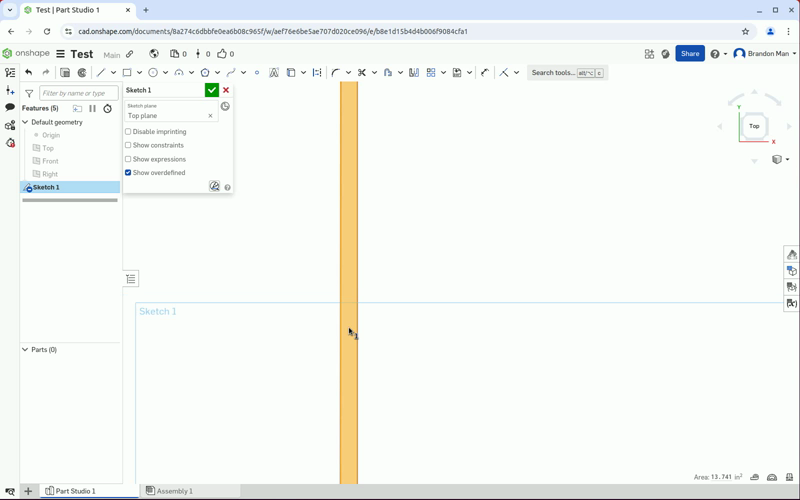
scroll(-6)
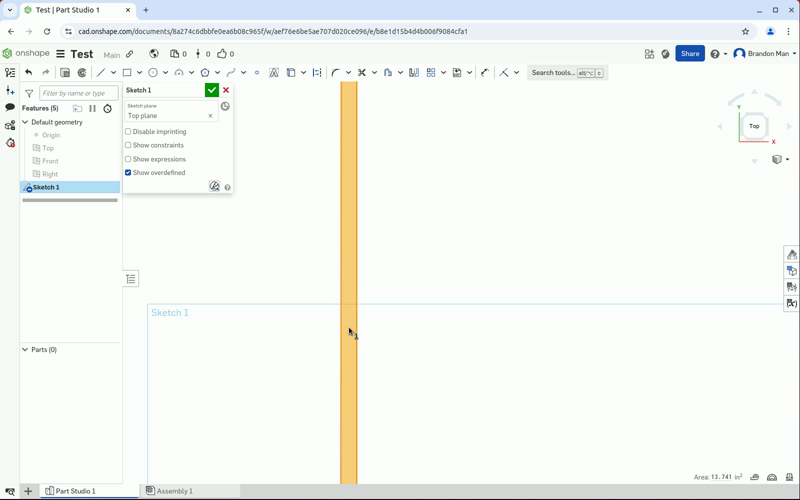
scroll(-6)
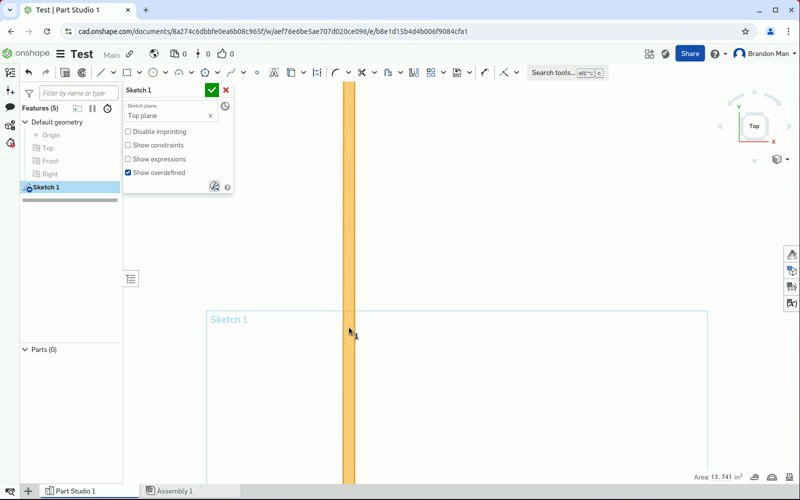
scroll(-6)
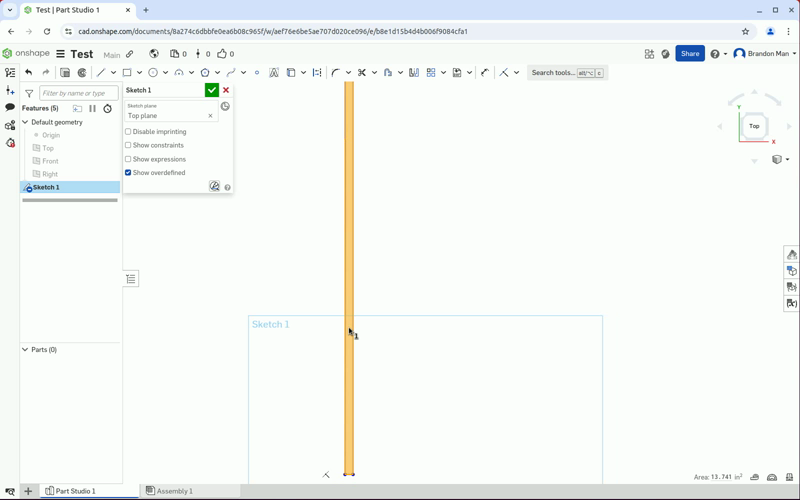
scroll(-6)
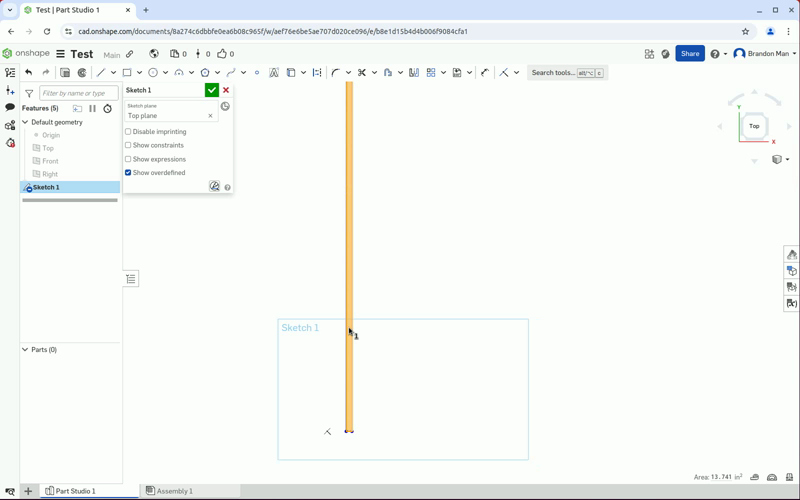
scroll(-6)
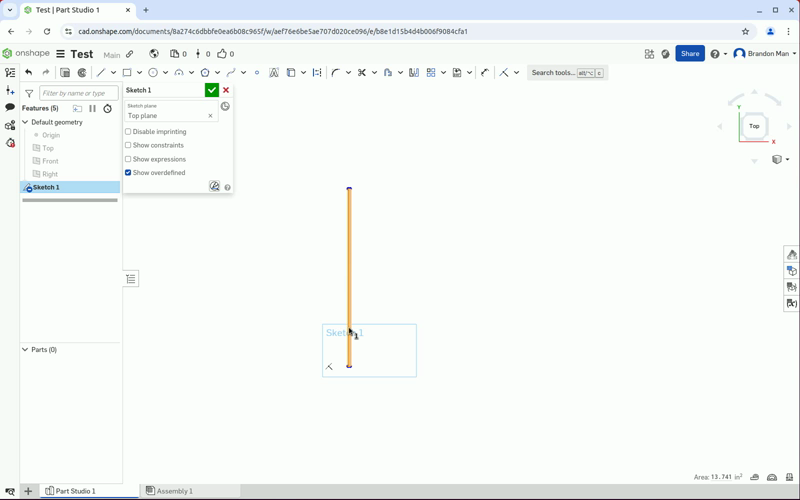
mouse_move(73, 352)
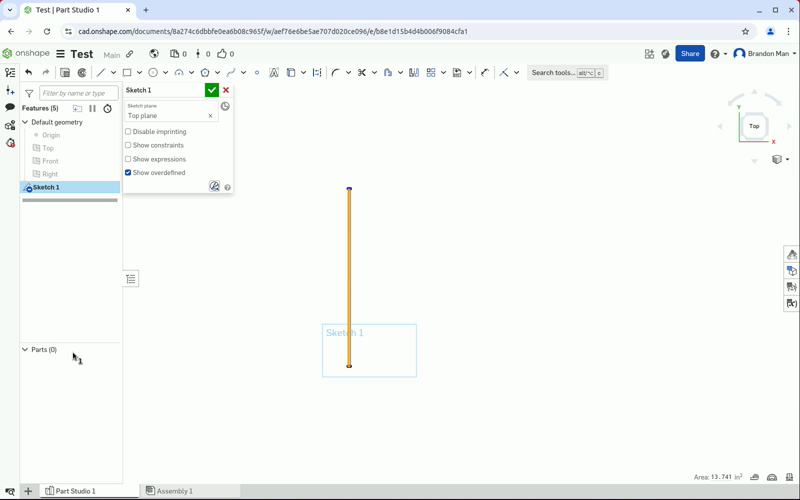
key(shift+y)
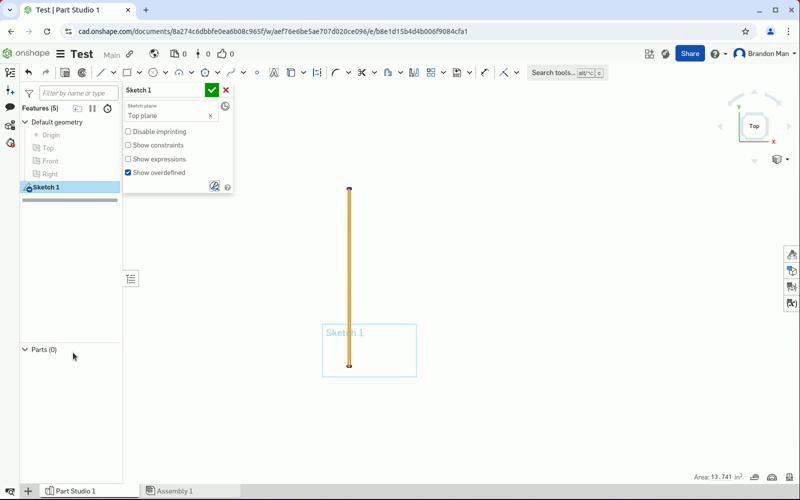
key(shift+e)
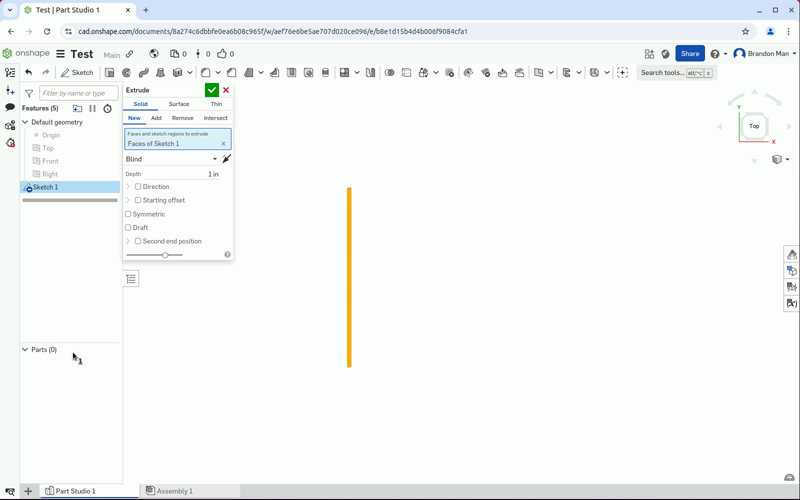
mouse_move(143, 106)
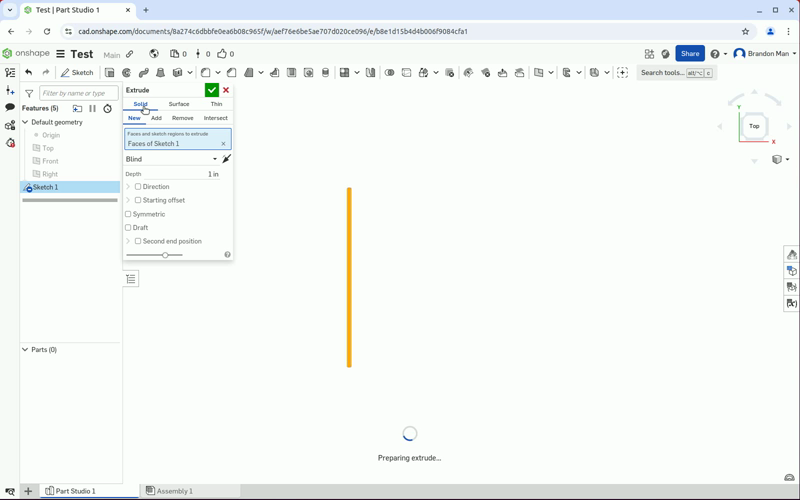
click(143, 106)
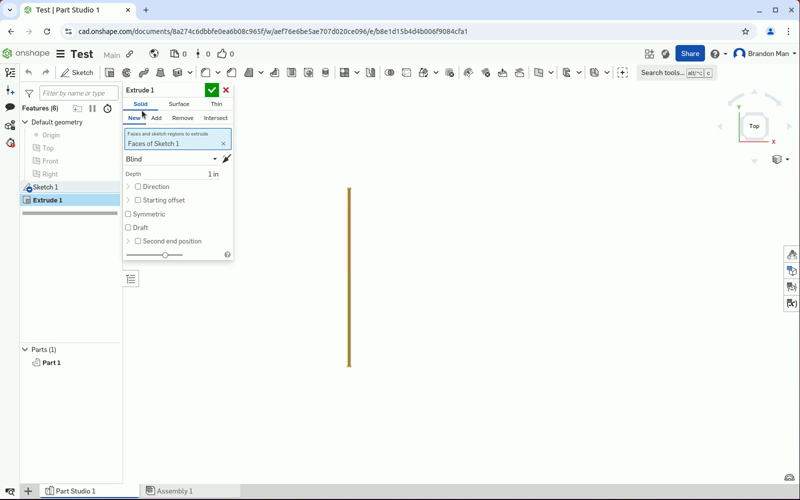
mouse_move(137, 120)
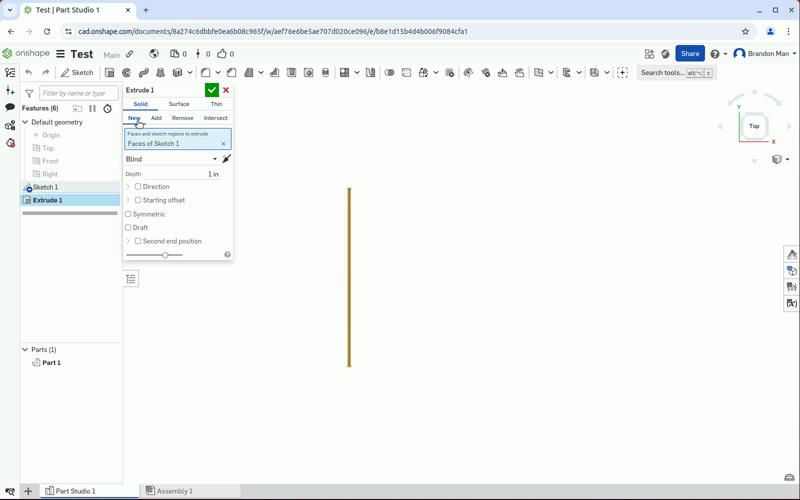
click(137, 120)
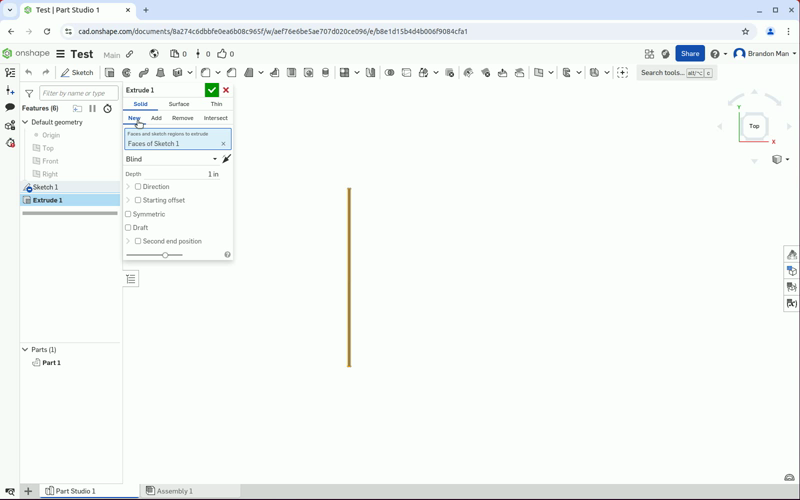
key(tab, 4)
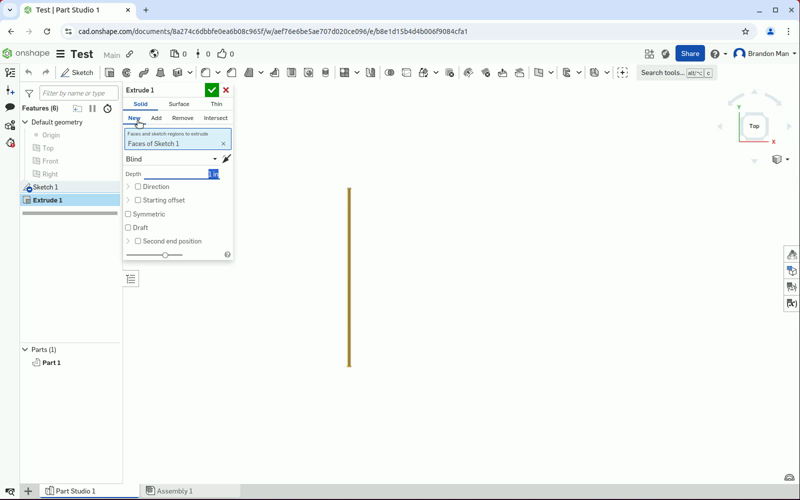
text(9.147)
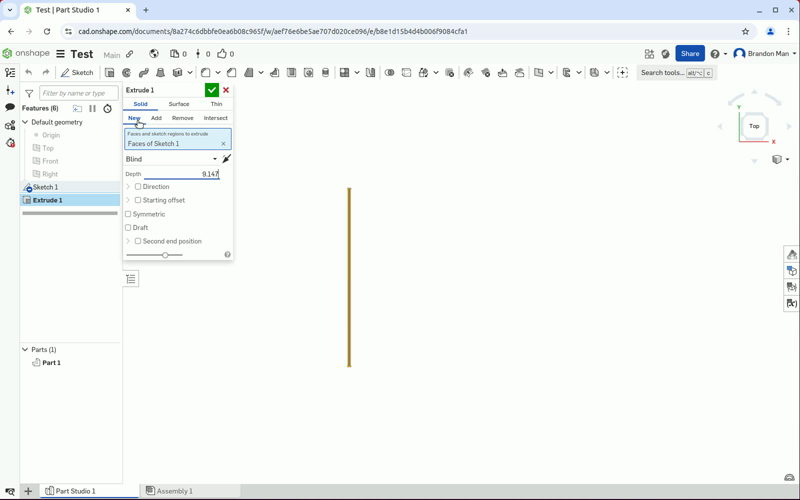
key(enter)
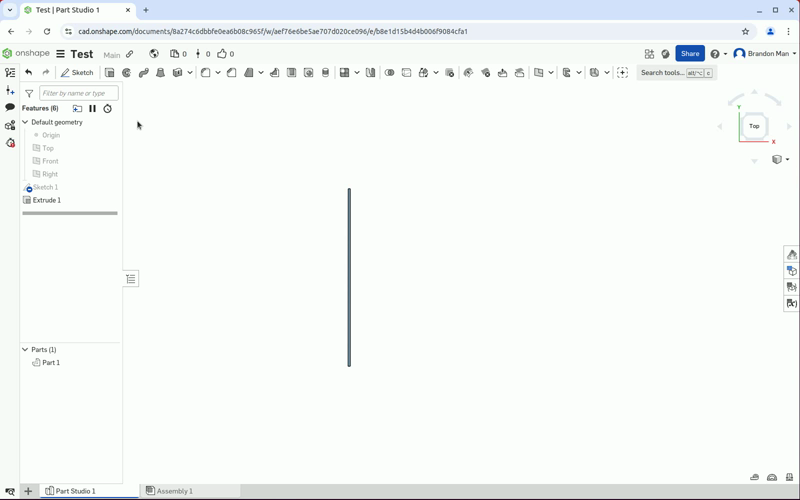
key(shift+h)
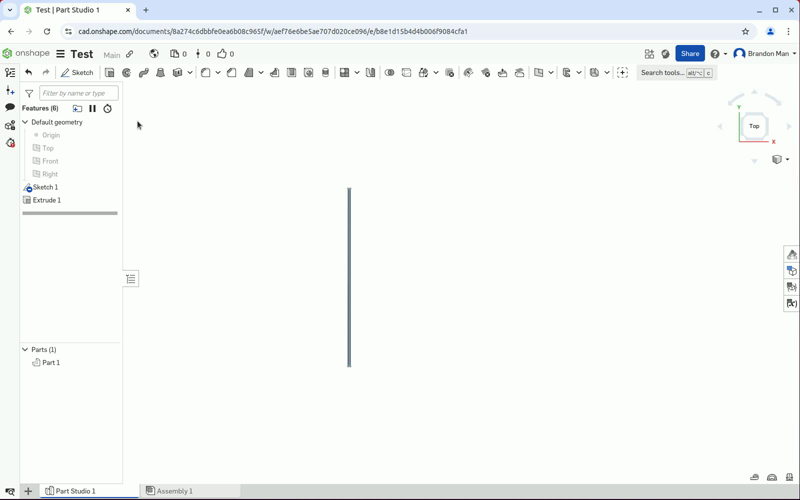
key(shift+h)
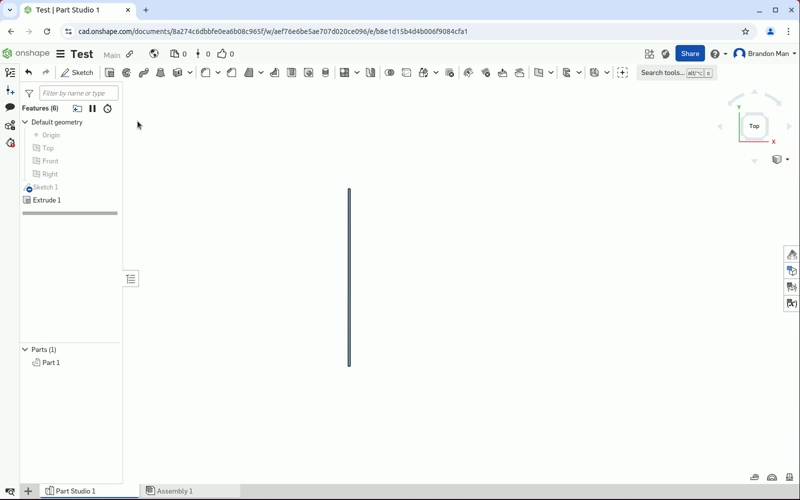
mouse_move(73, 189)
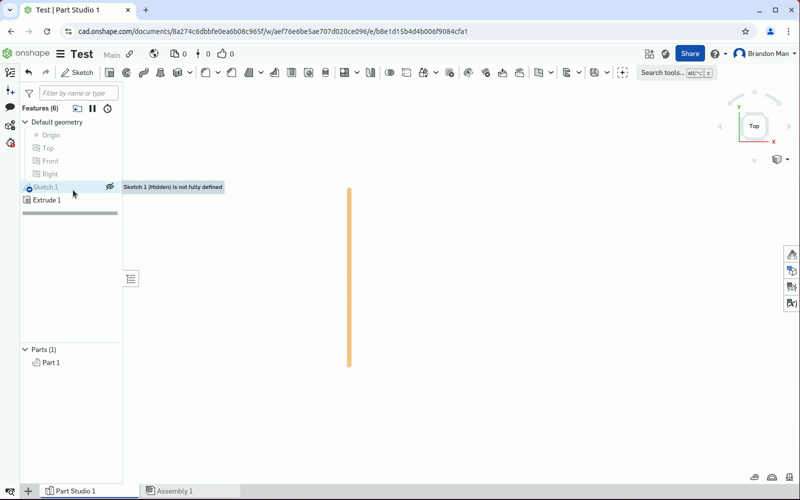
click(73, 189)
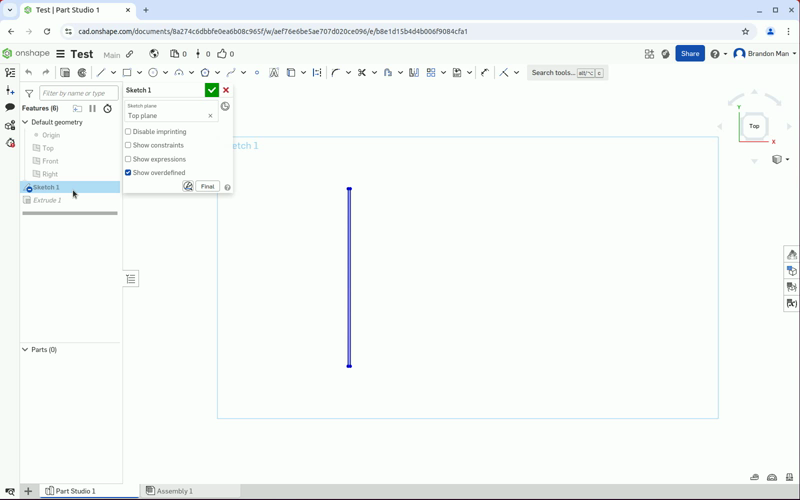
mouse_move(229, 92)
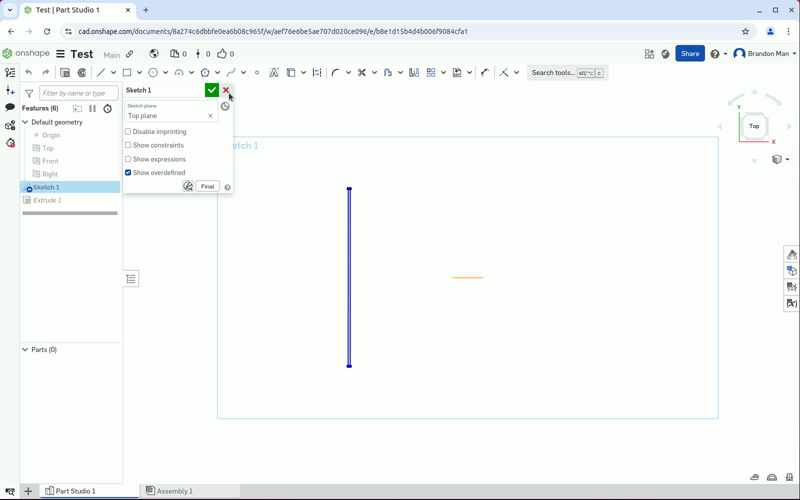
click(229, 92)
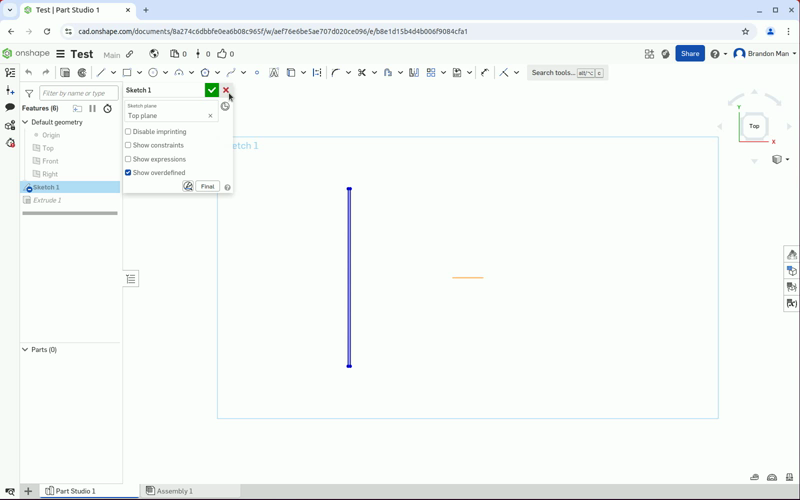
key(shift+s)
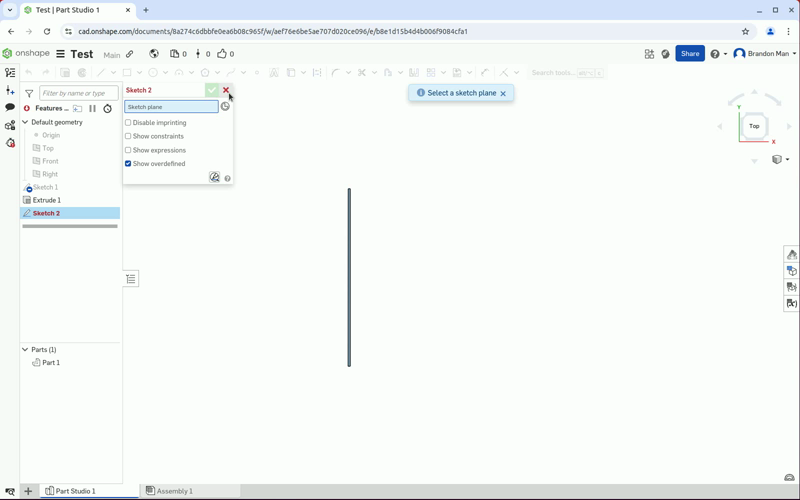
mouse_move(73, 150)
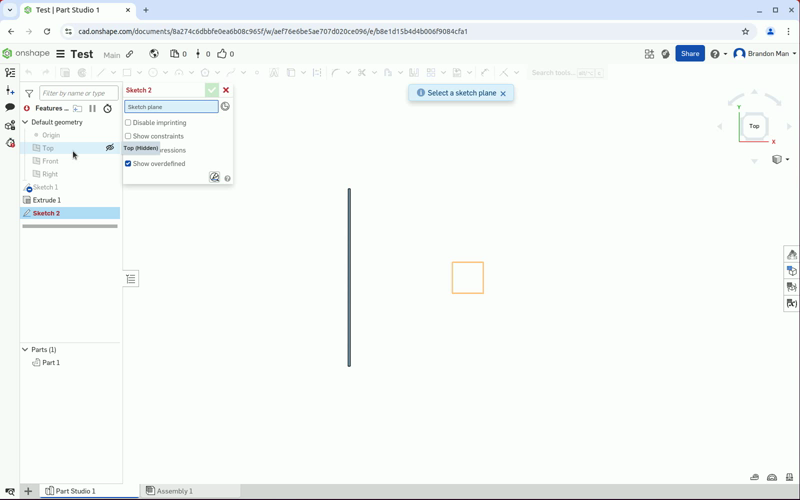
click(73, 150)
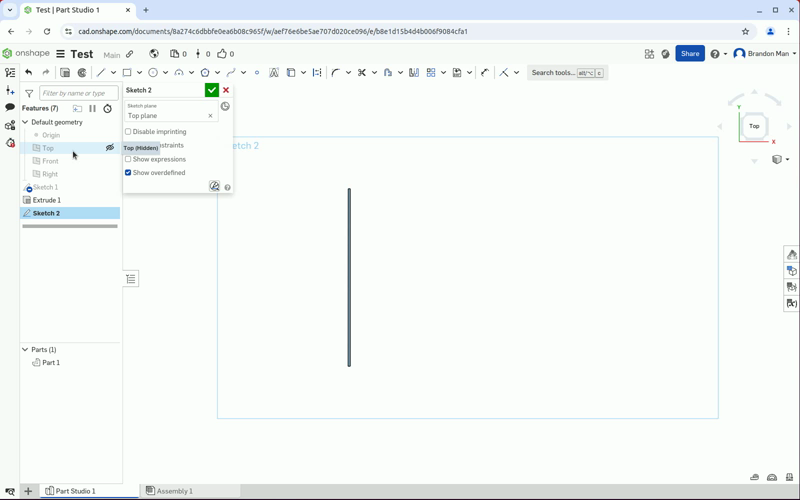
mouse_move(73, 352)
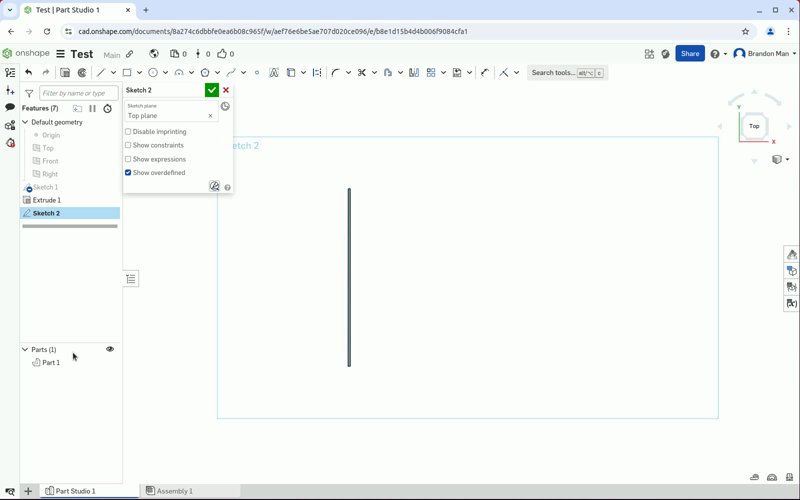
key(y)
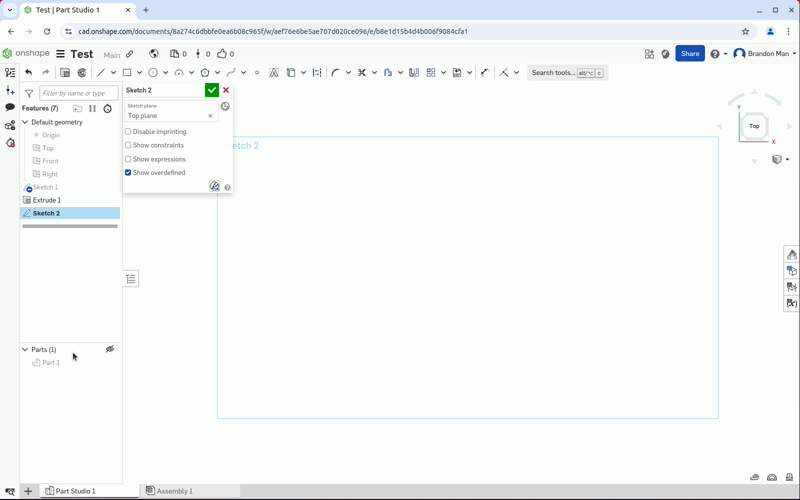
key(l)
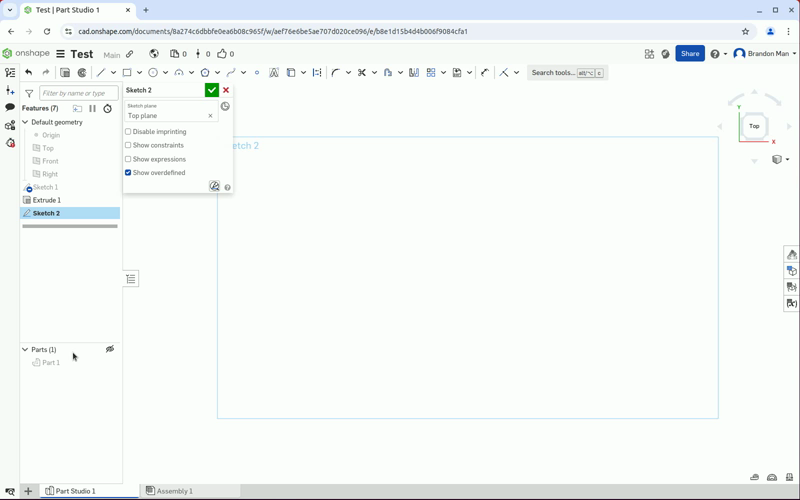
key_down(shift)
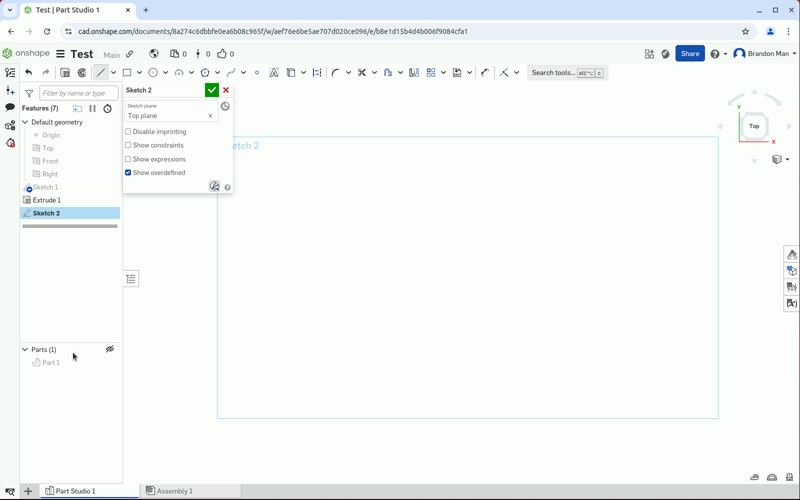
mouse_move(350, 366)
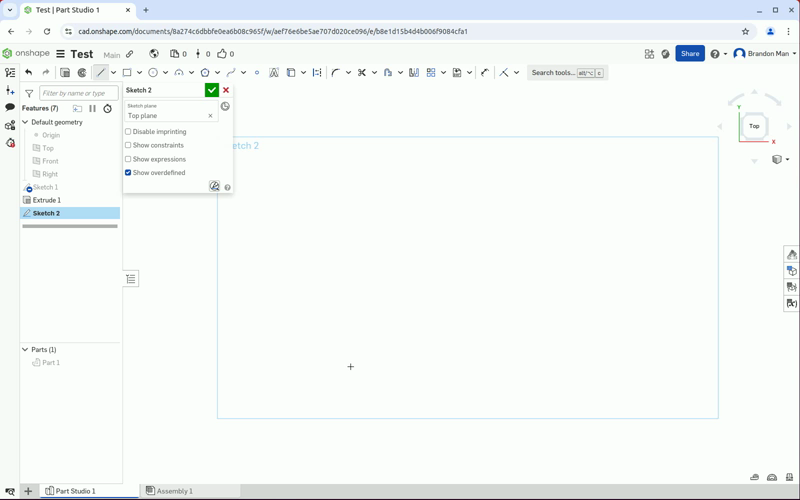
click(350, 366)
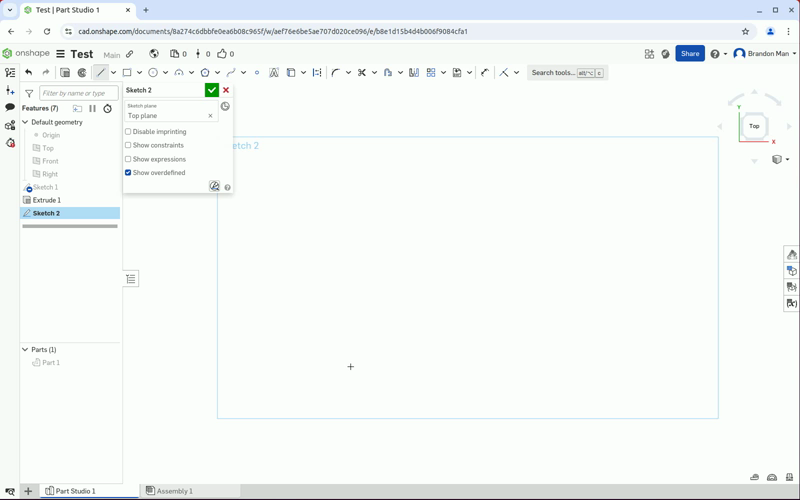
key_up(shift)
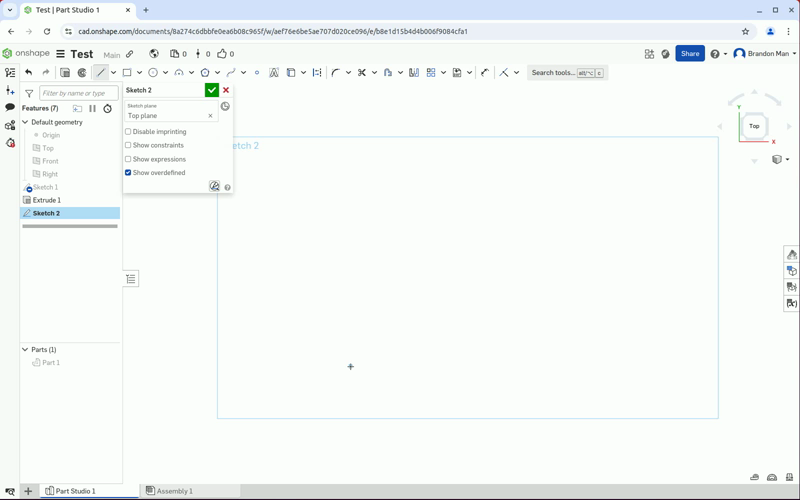
key_down(shift)
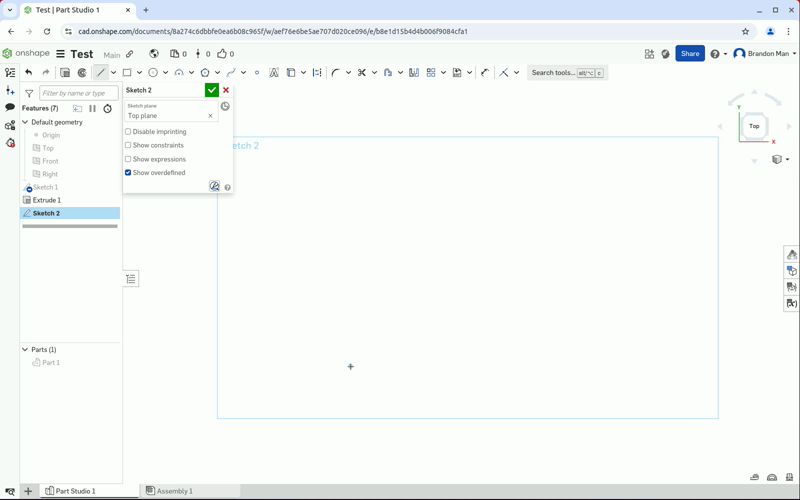
mouse_move(395, 321)
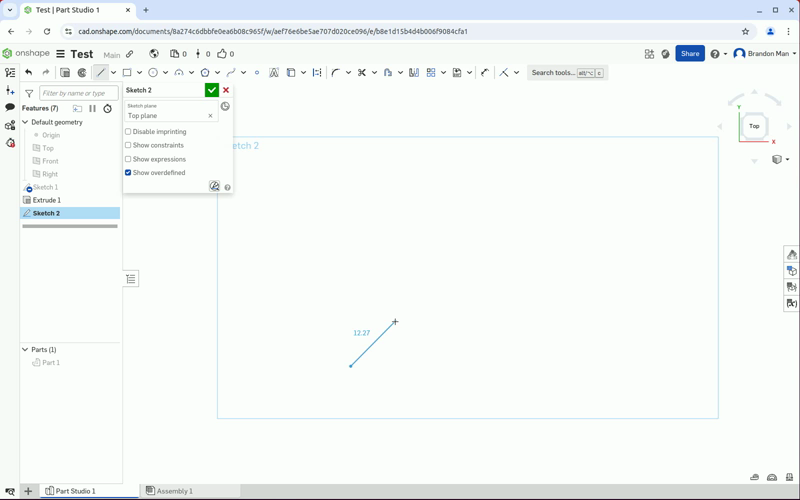
click(395, 321)
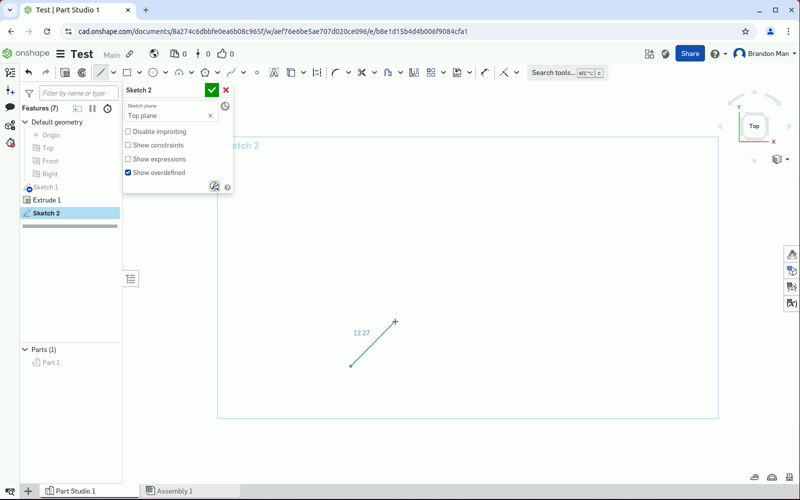
key_up(shift)
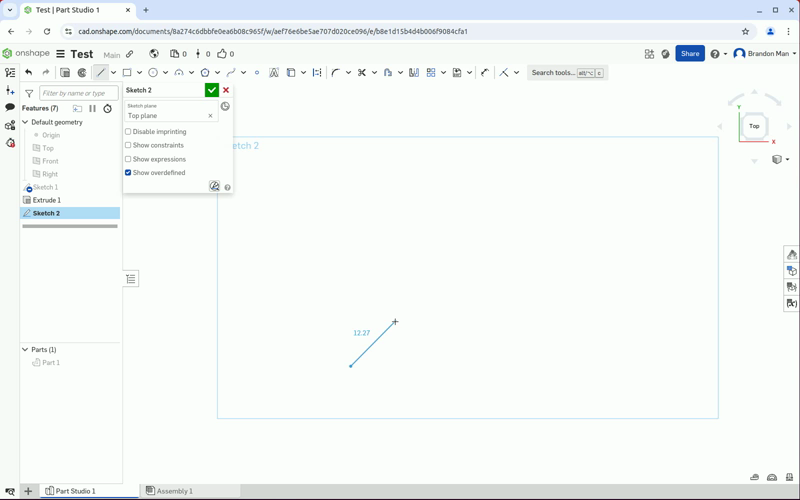
key_down(shift)
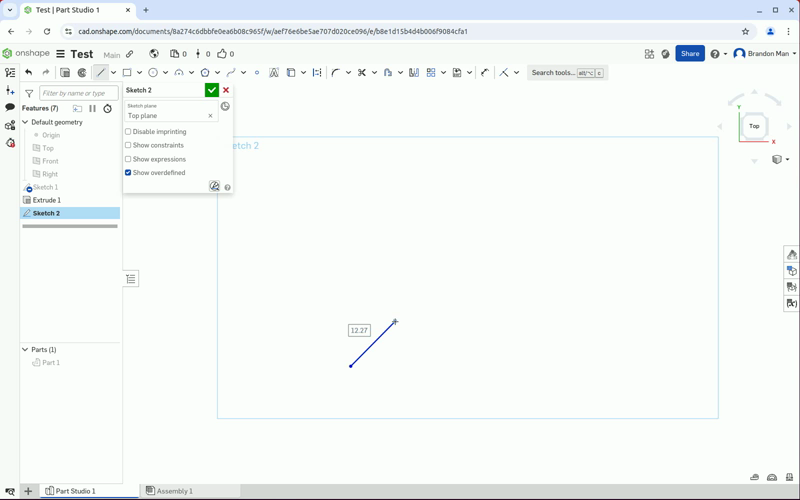
mouse_move(395, 233)
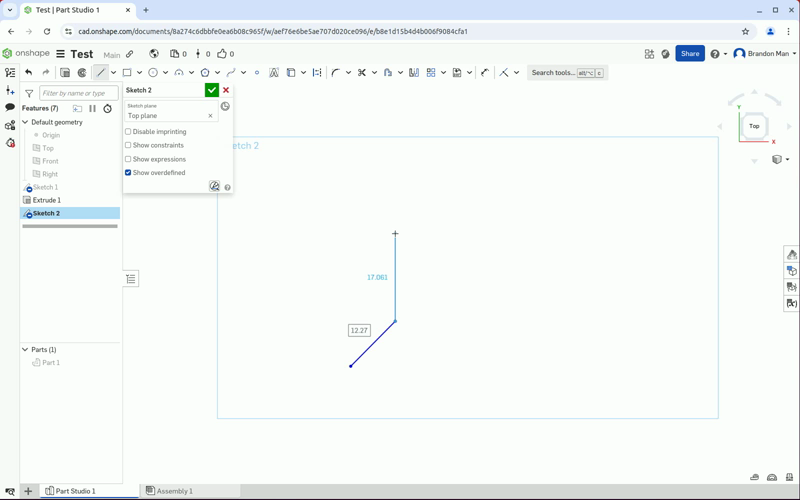
click(395, 233)
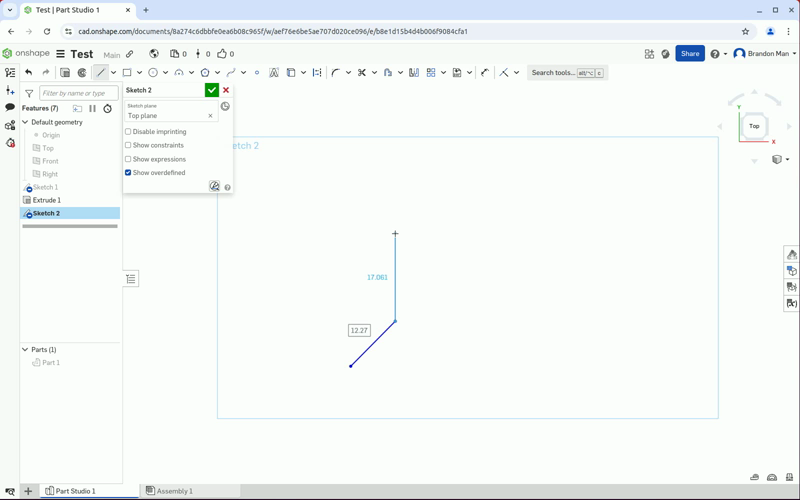
key_up(shift)
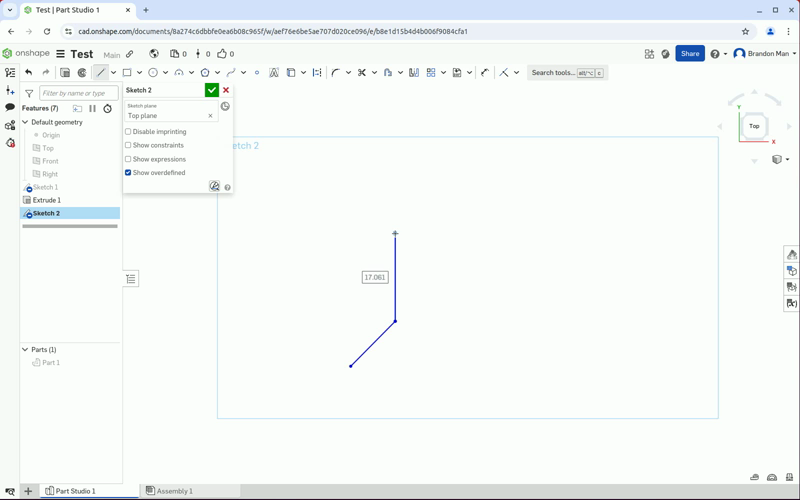
key_down(shift)
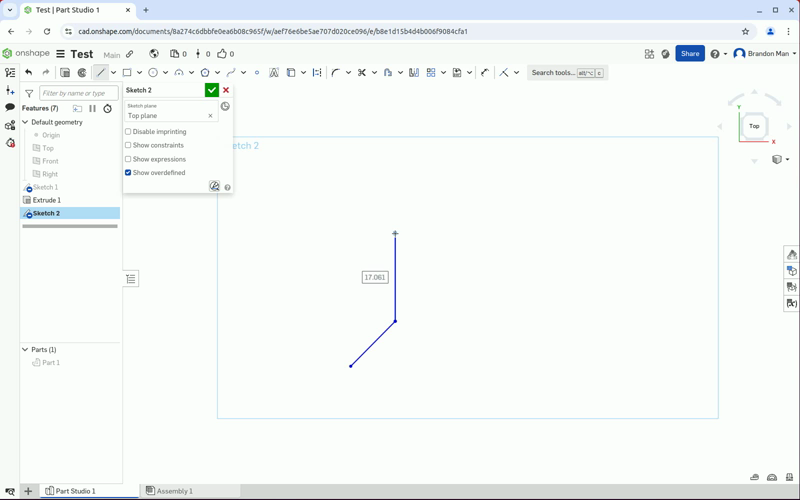
mouse_move(350, 188)
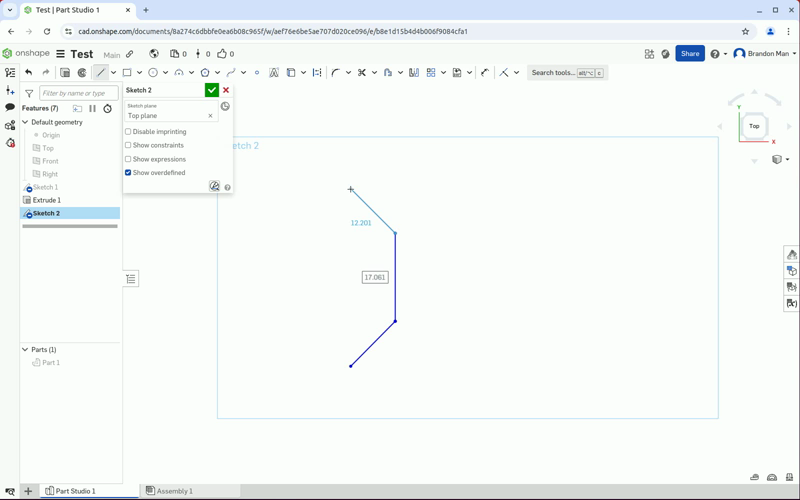
click(350, 188)
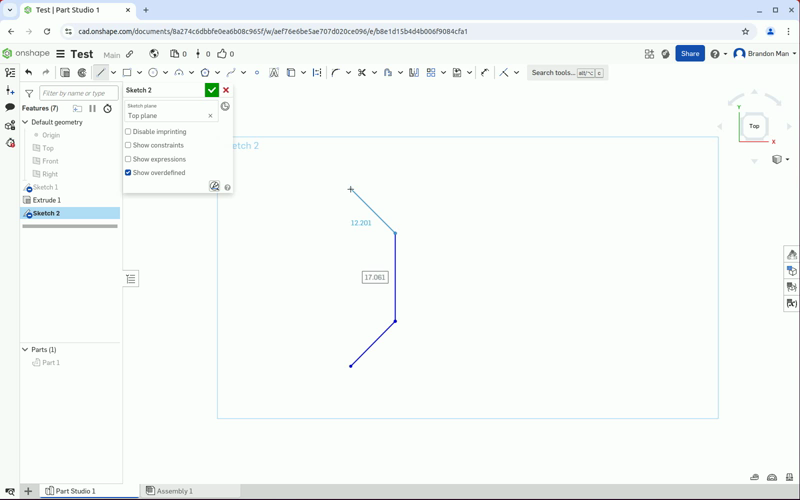
key_up(shift)
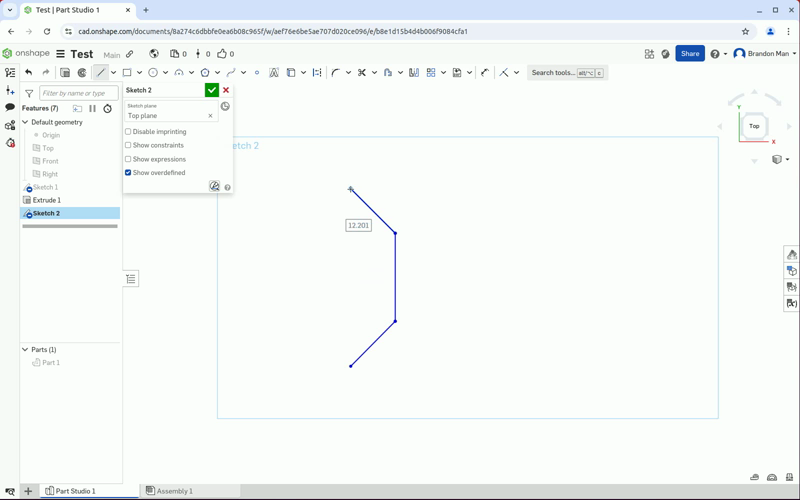
key_down(shift)
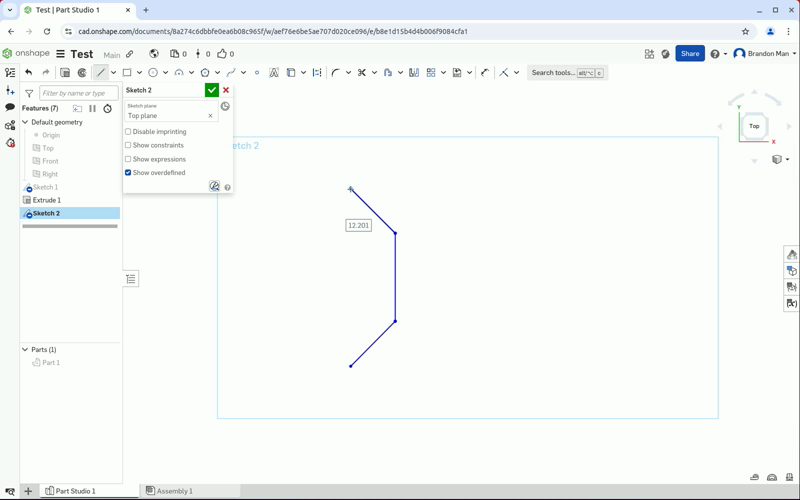
mouse_move(350, 366)
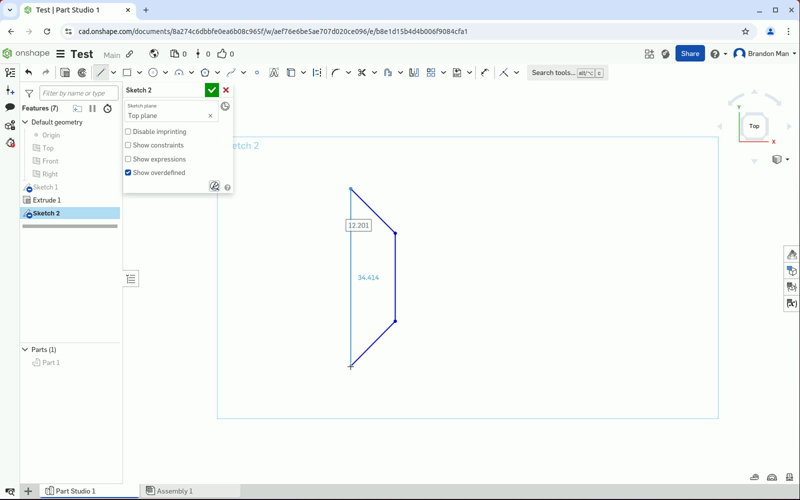
key_up(shift)
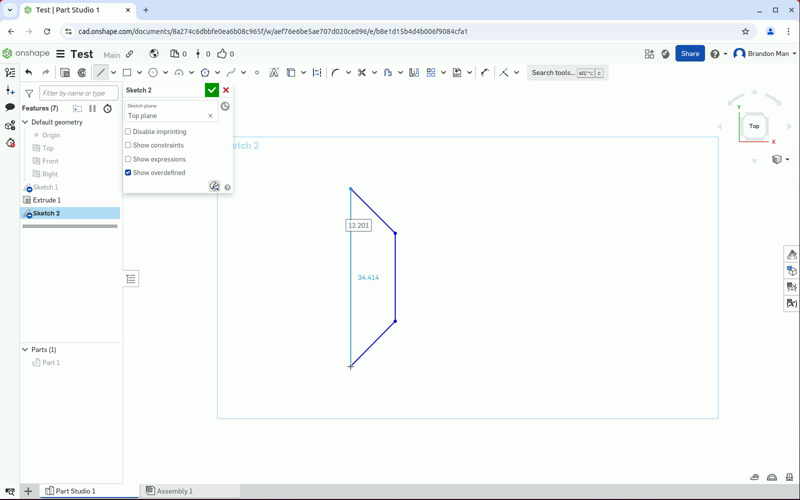
click(350, 366)
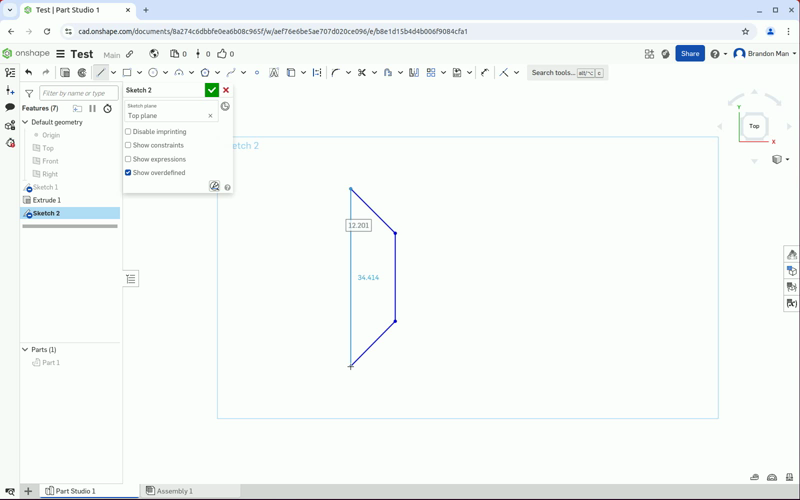
key(esc)
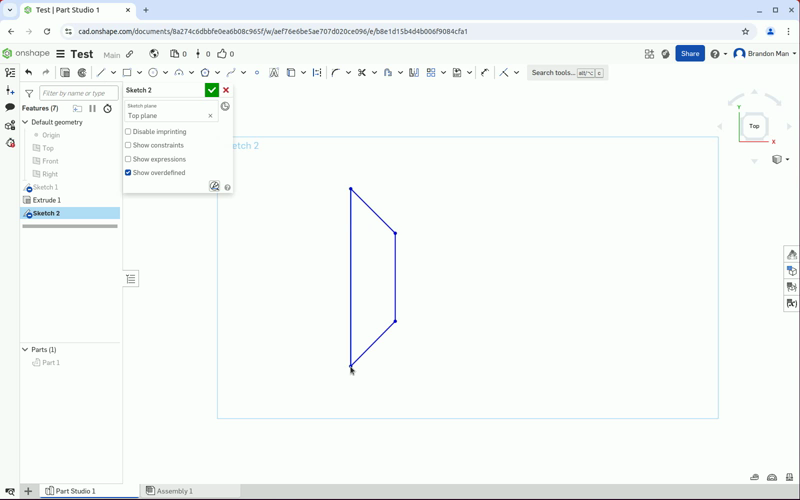
mouse_move(355, 262)
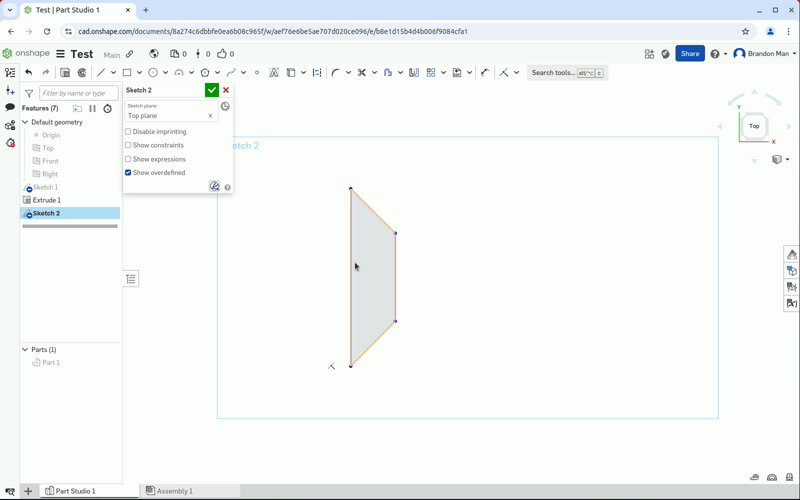
click(355, 262)
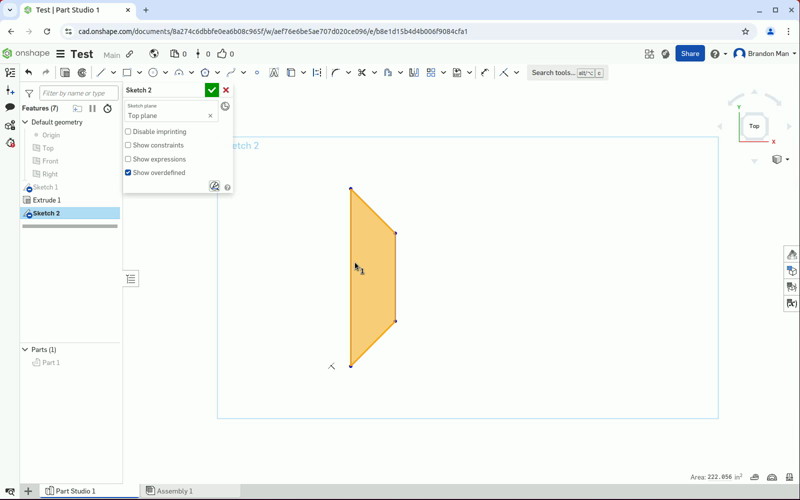
mouse_move(73, 352)
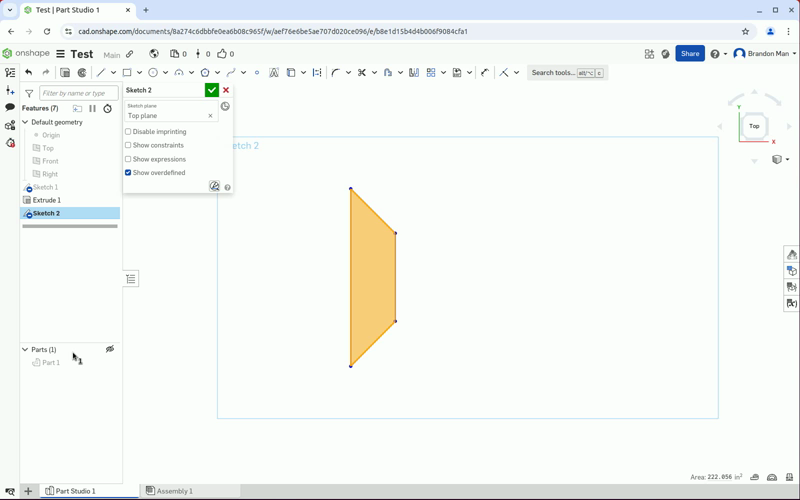
key(shift+y)
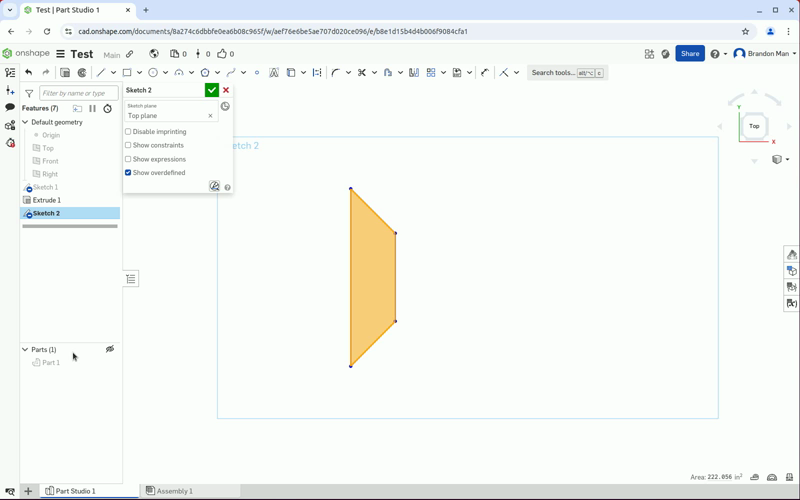
key(shift+e)
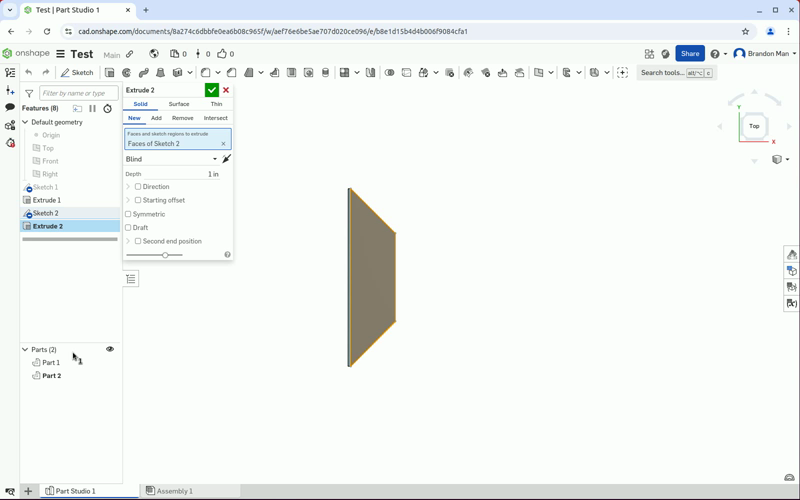
mouse_move(143, 106)
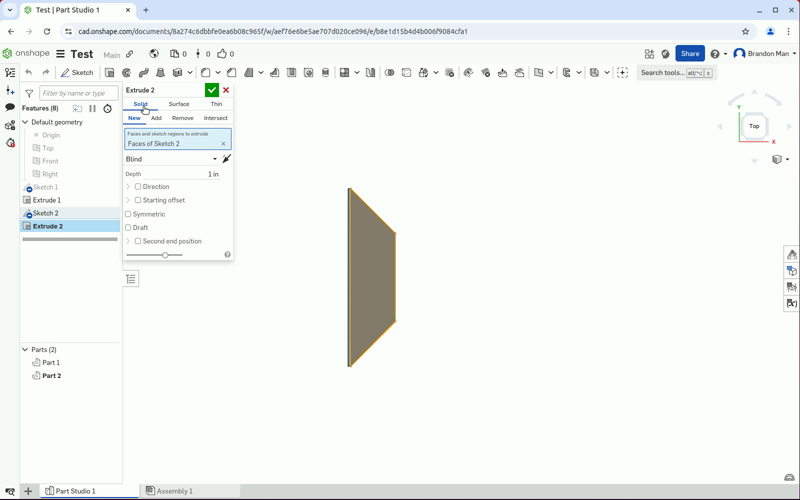
click(143, 106)
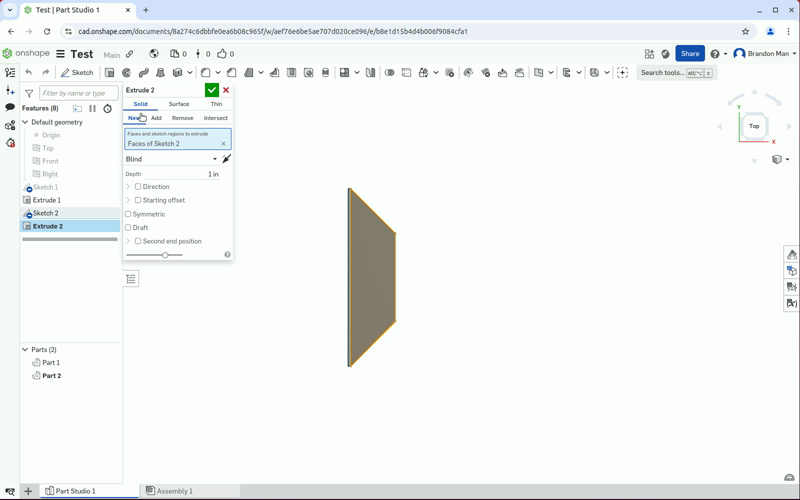
mouse_move(137, 120)
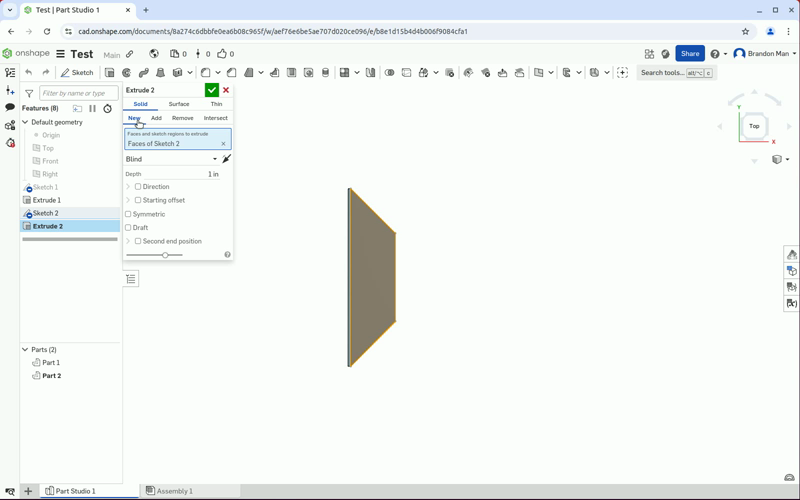
click(137, 120)
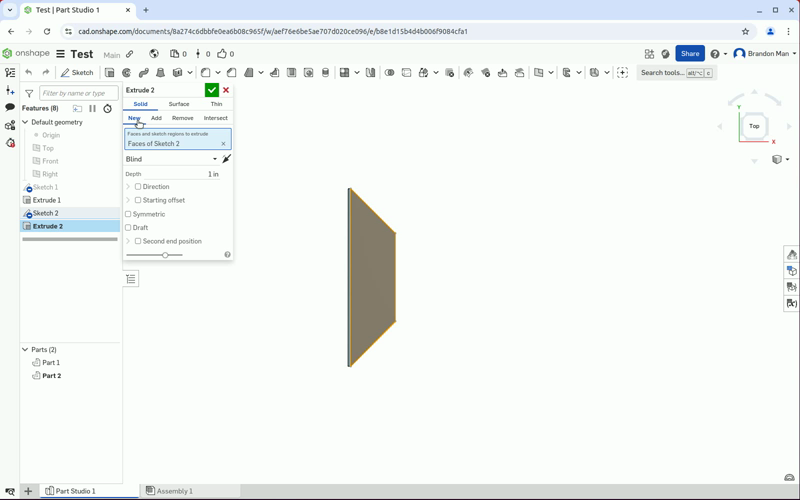
key(tab, 4)
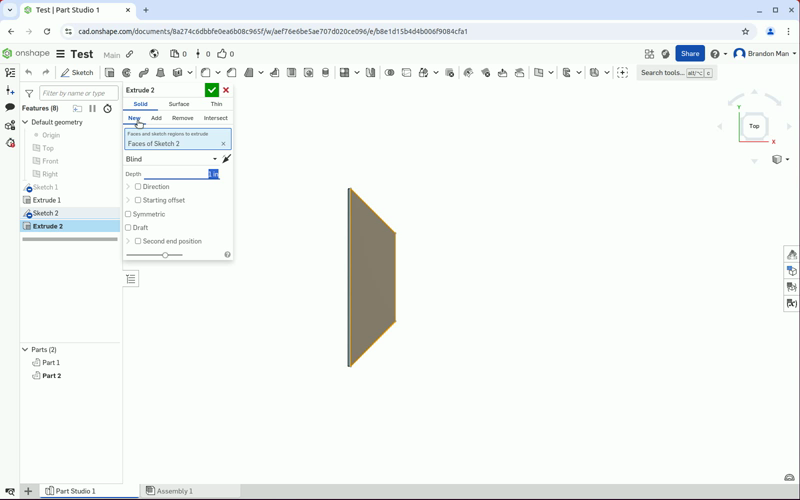
text(0.481)
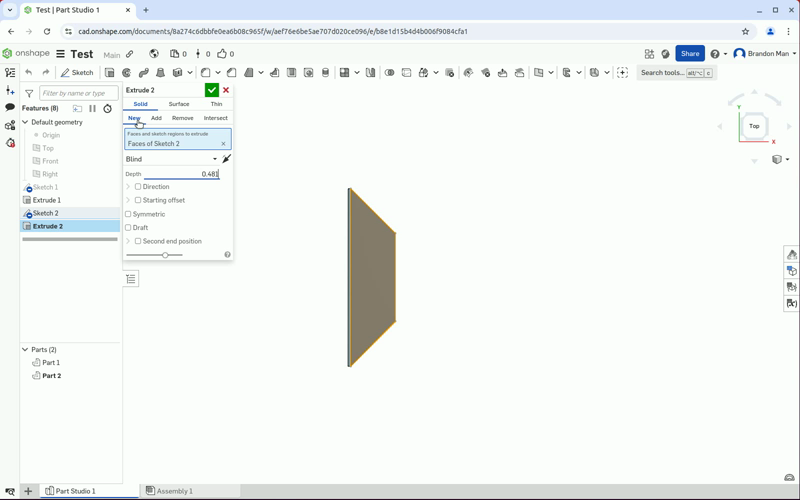
key(enter)
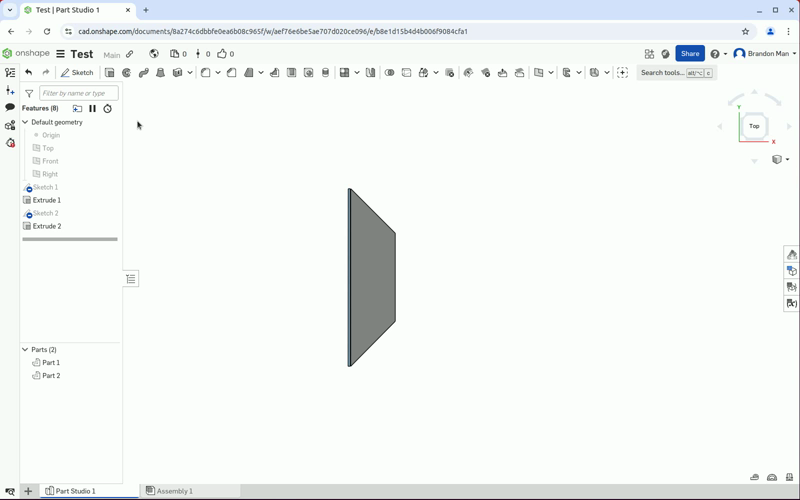
key(shift+h)
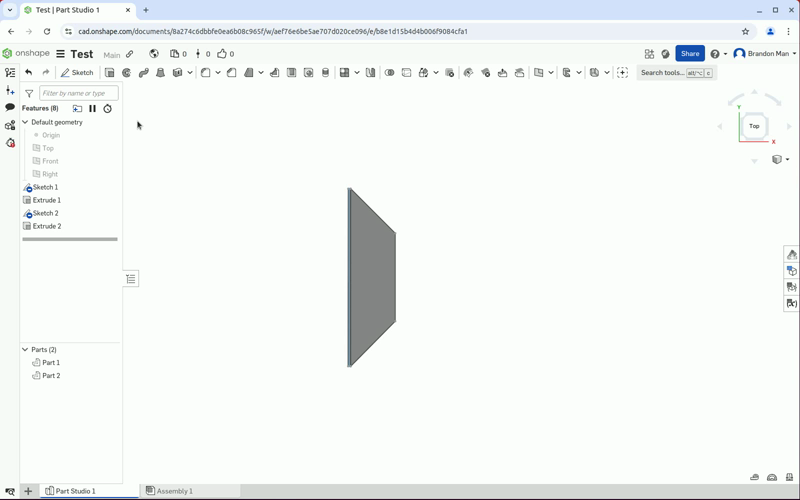
key(shift+h)
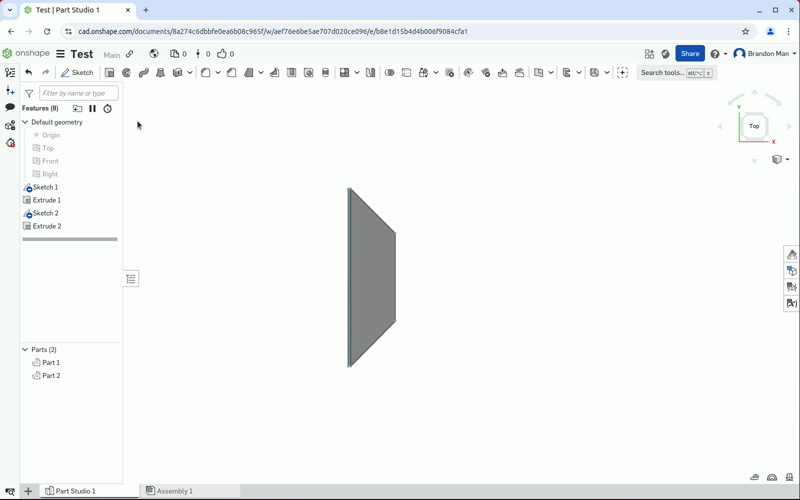
key(shift+7)
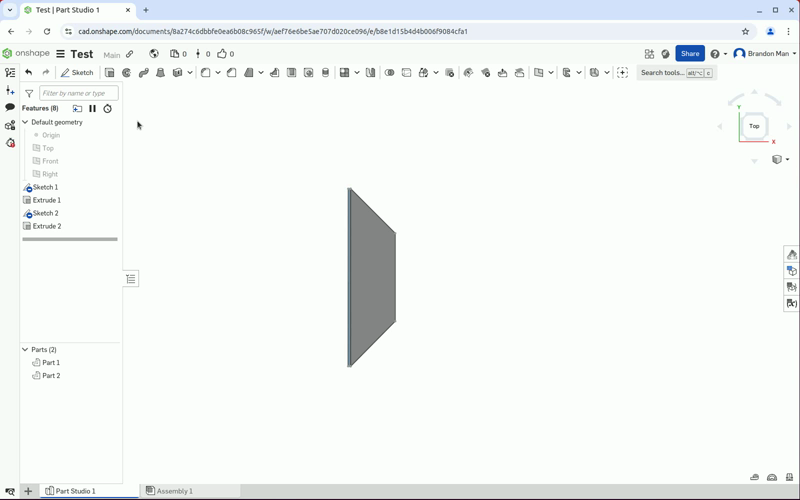
key(up, 3)
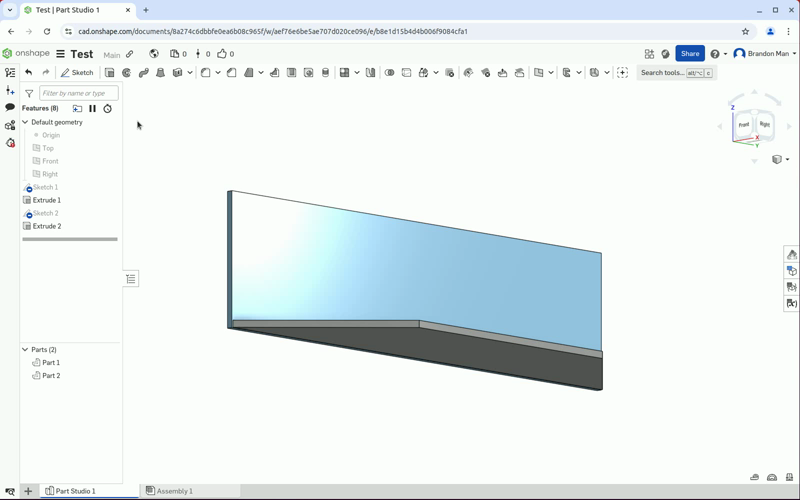
key(left, 3)
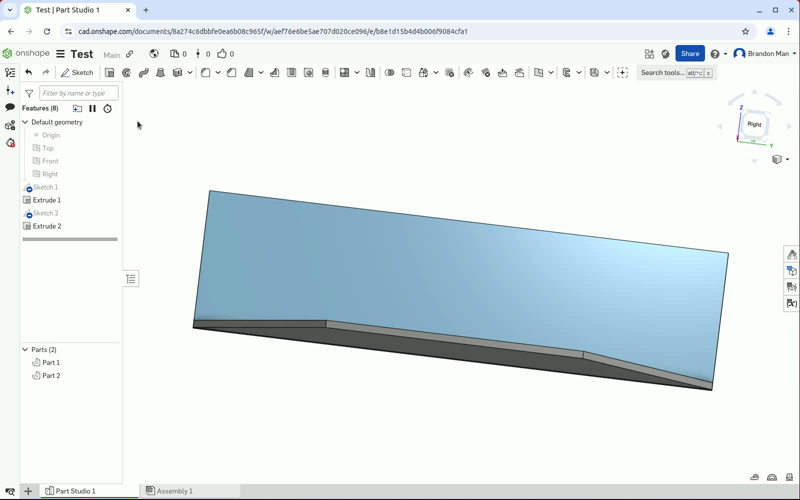
key(right, 3)
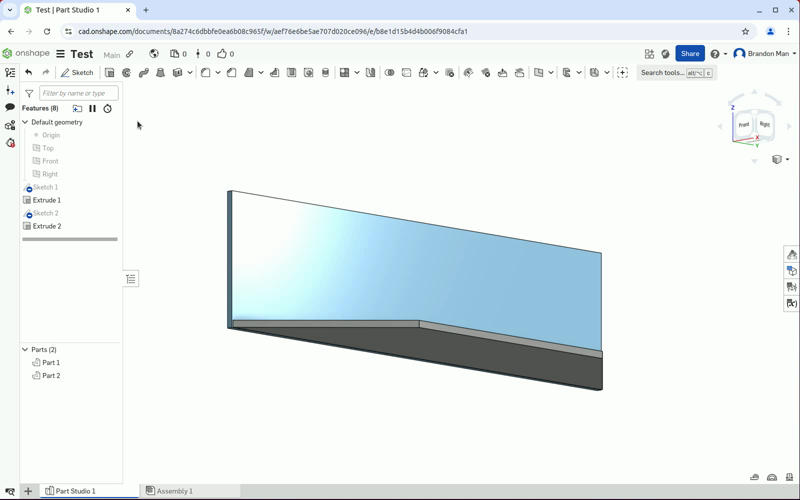
key(down, 3)
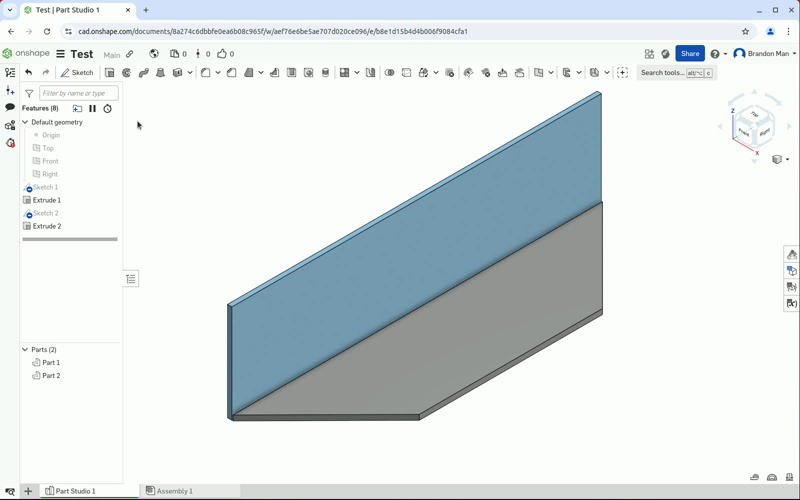
mouse_move(73, 189)
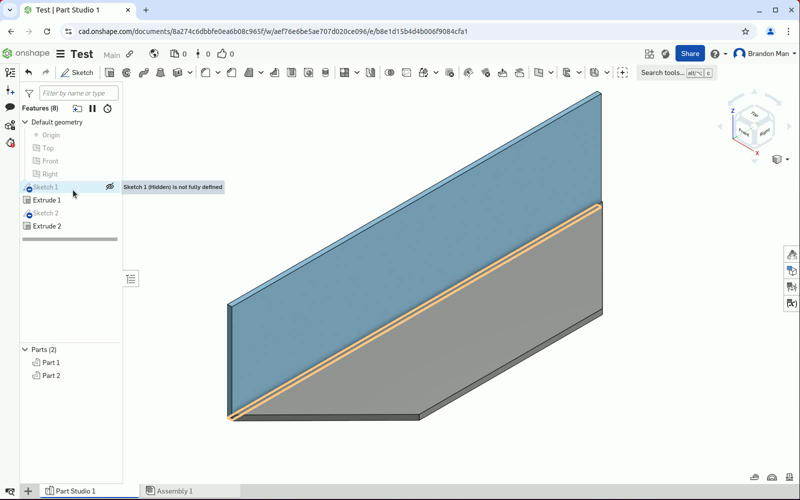
click(73, 189)